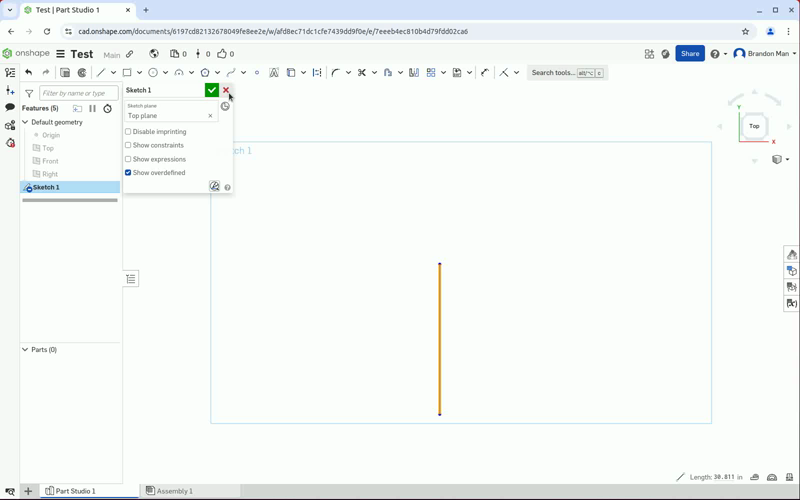
key(shift+h)
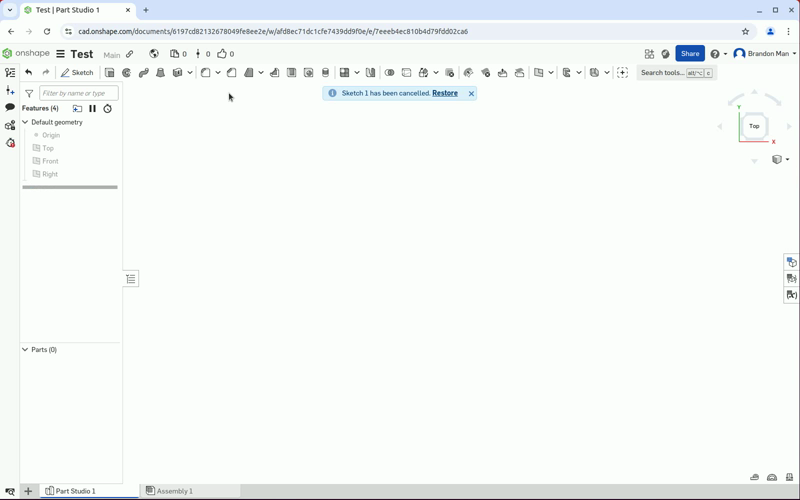
mouse_move(73, 352)
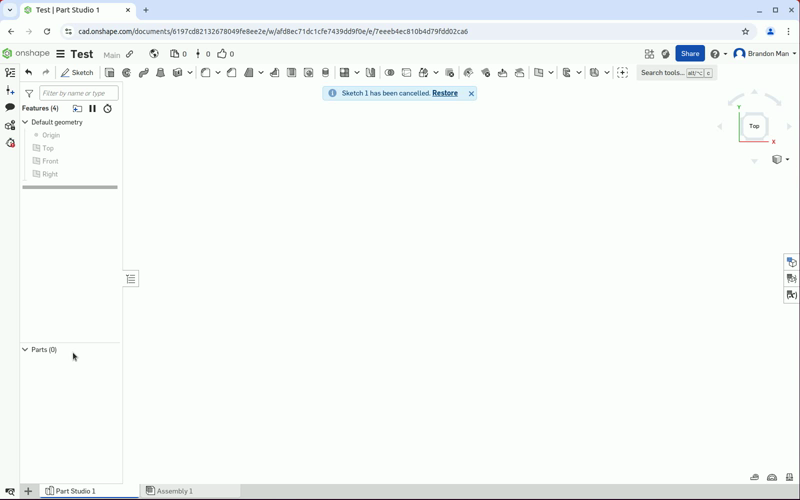
key(y)
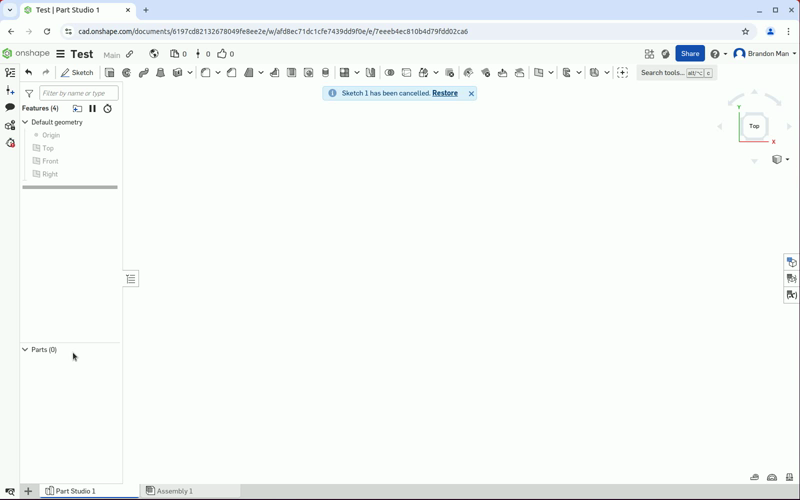
key(shift+p)
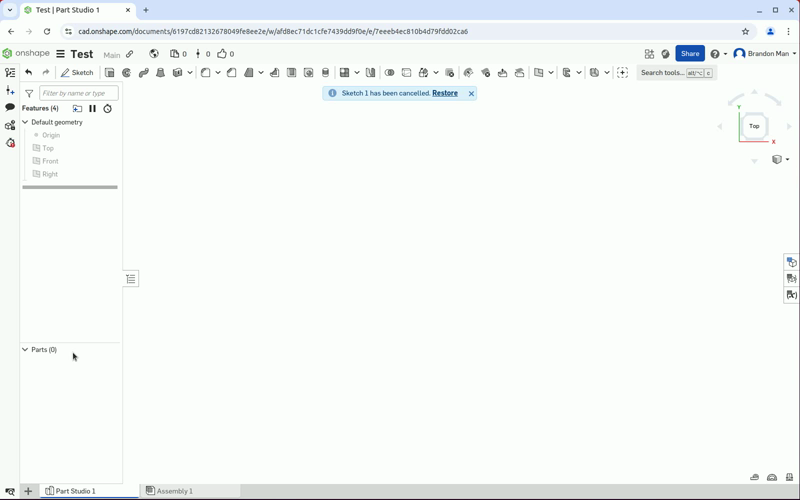
key(space)
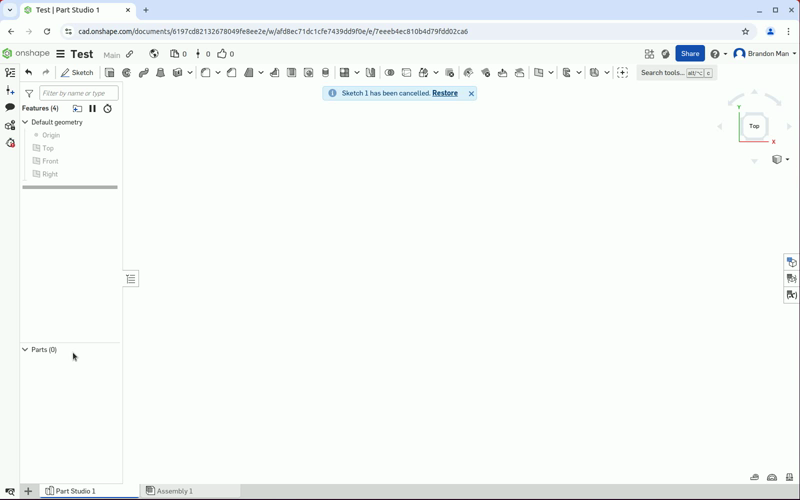
key_down(shift)
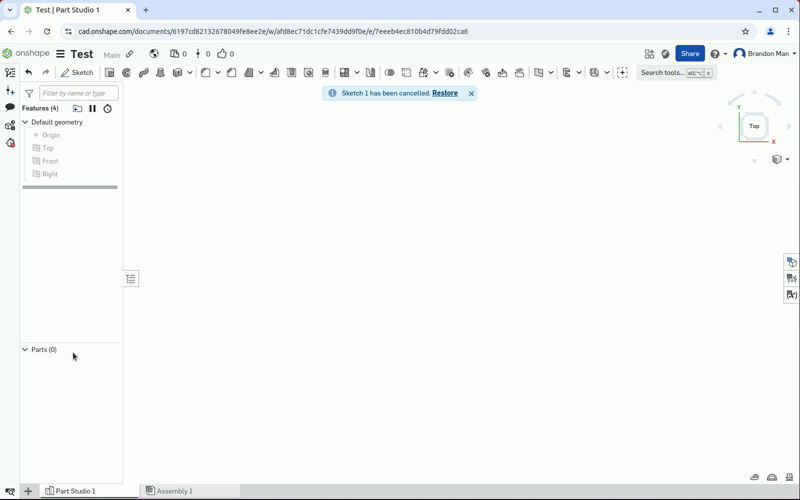
key(up)
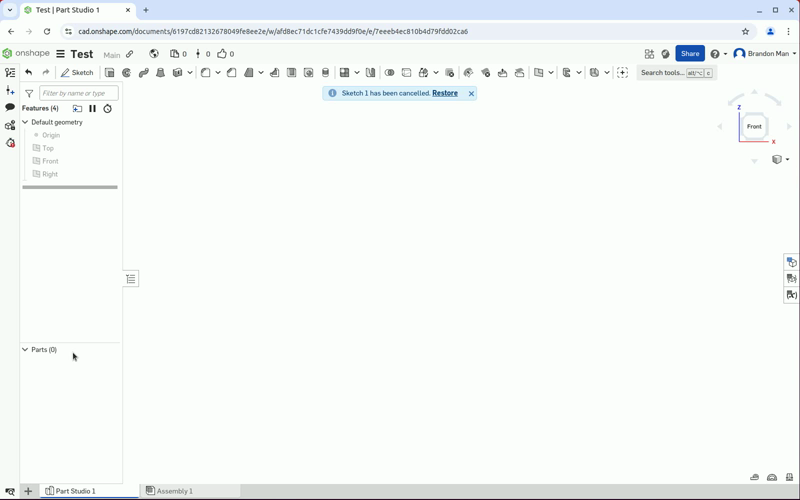
key_up(shift)
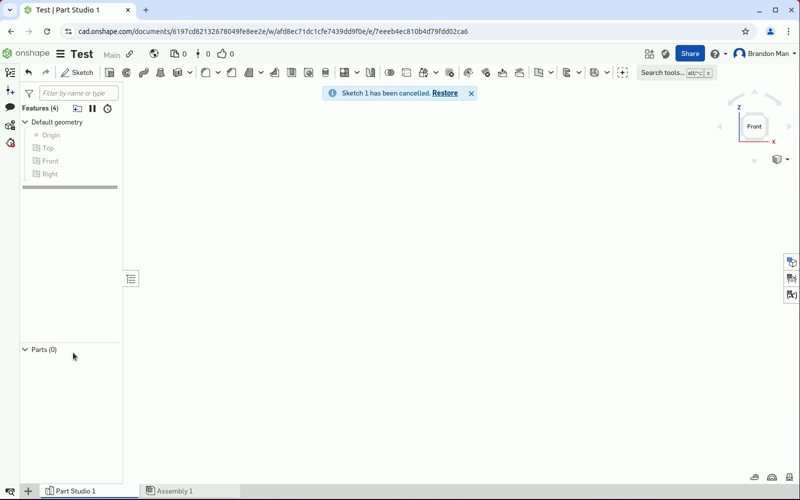
key(space)
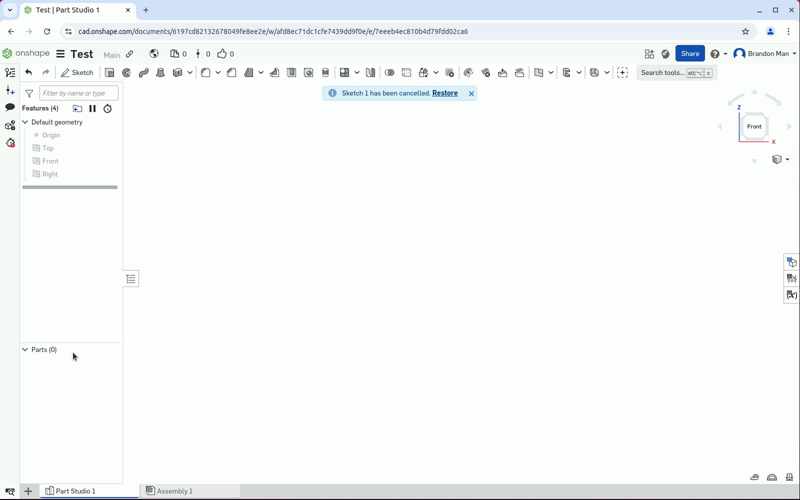
key_down(shift)
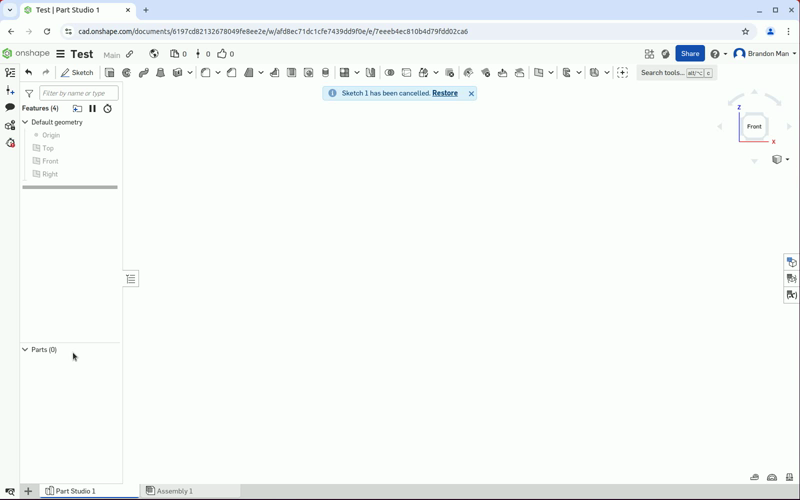
key(left)
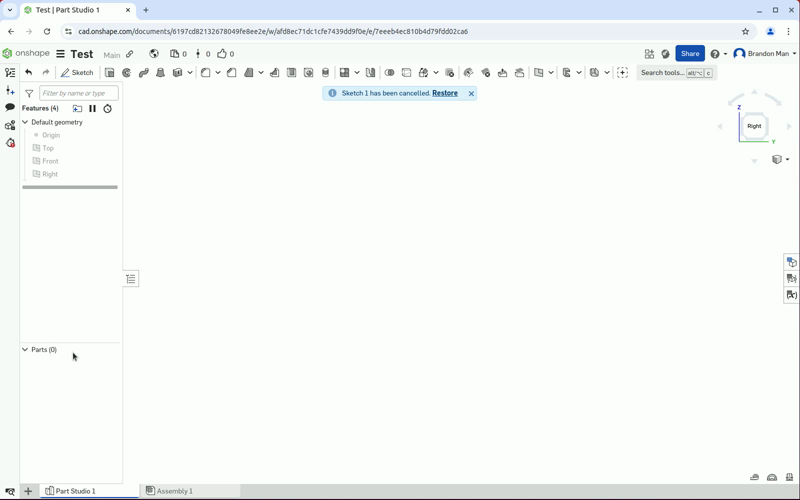
key_up(shift)
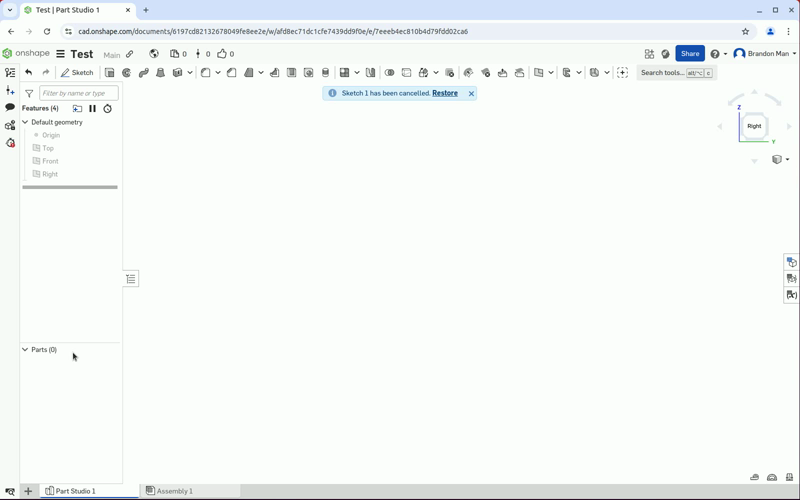
mouse_move(73, 352)
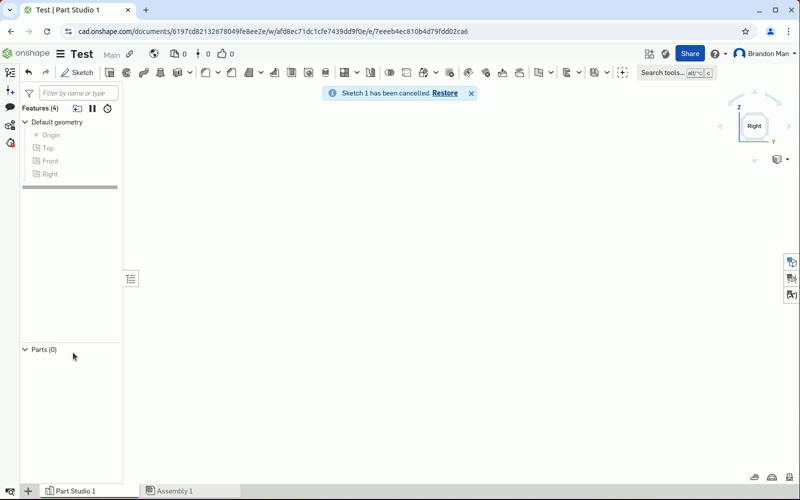
key(shift+y)
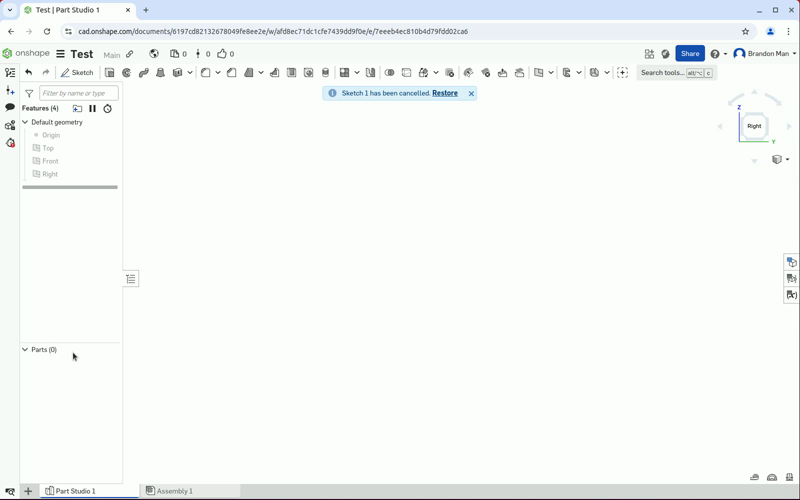
key(shift+s)
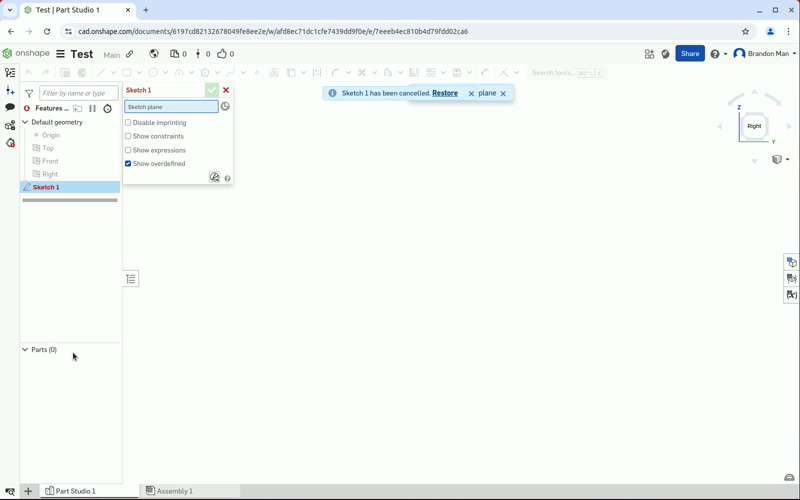
mouse_move(73, 176)
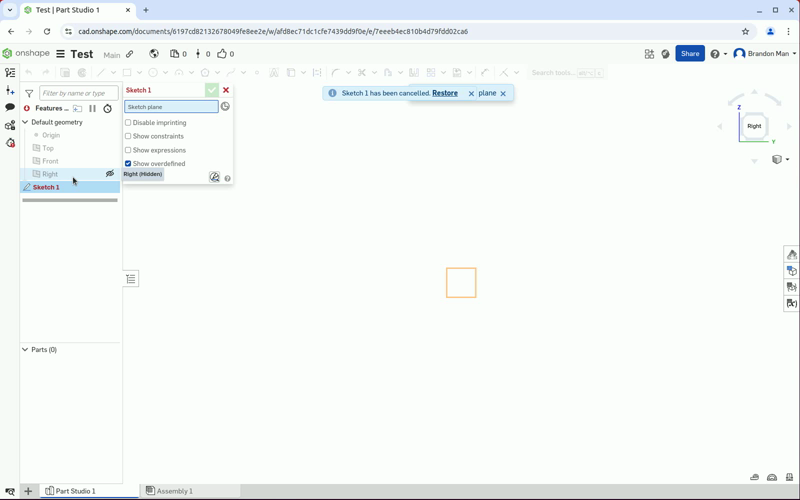
click(73, 176)
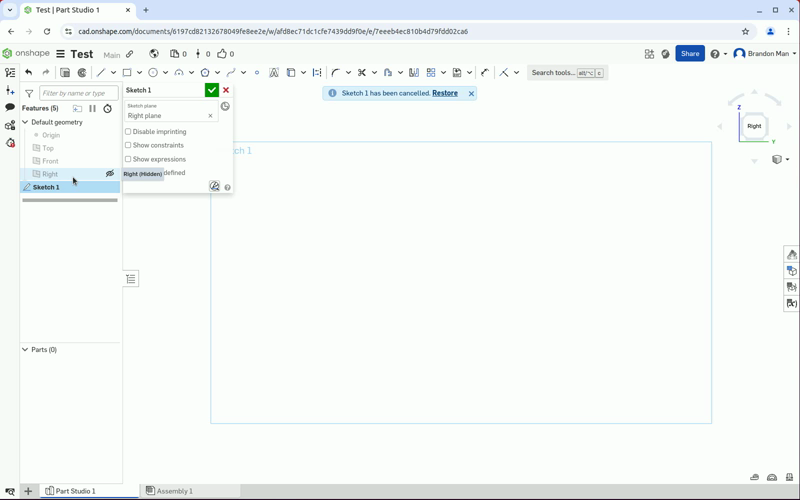
mouse_move(73, 352)
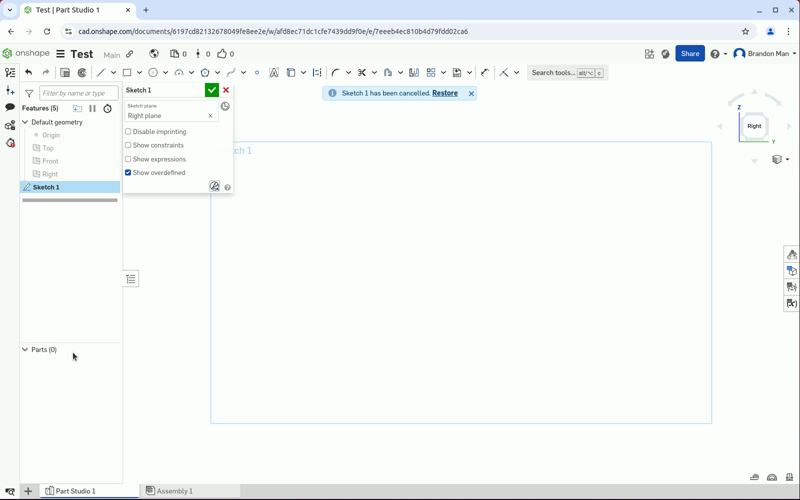
key(y)
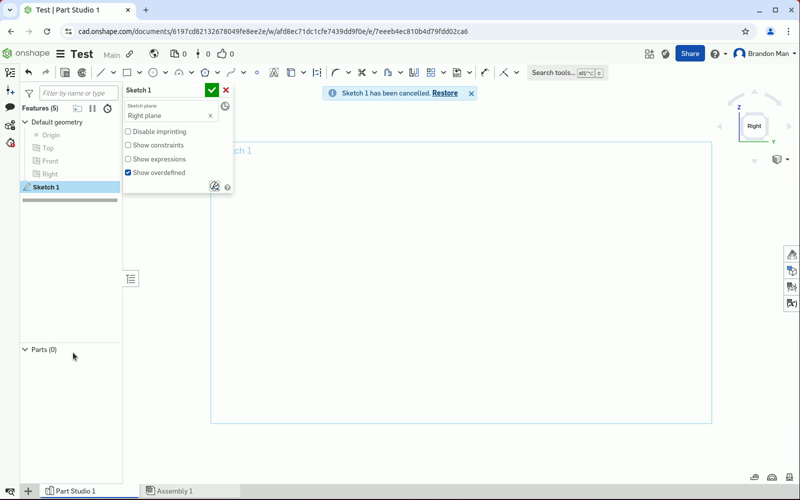
key(a)
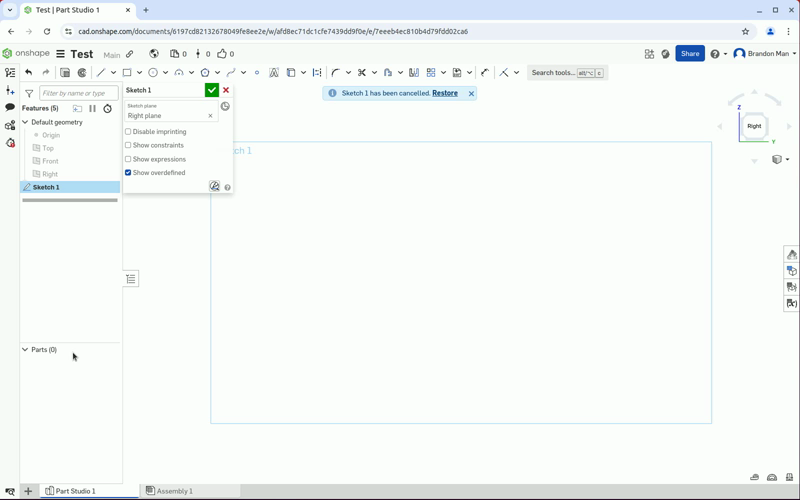
key_down(shift)
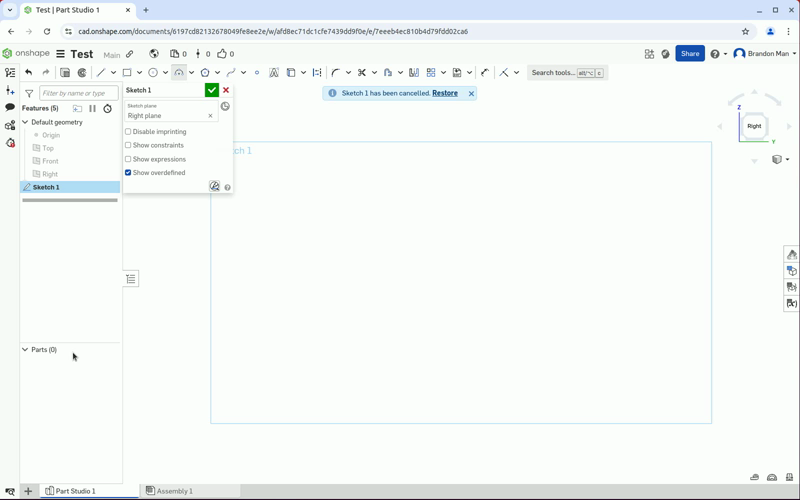
mouse_move(397, 339)
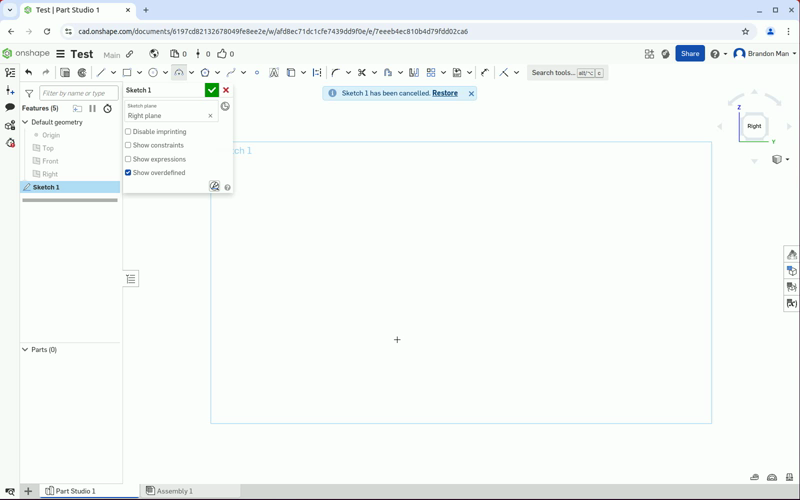
click(397, 339)
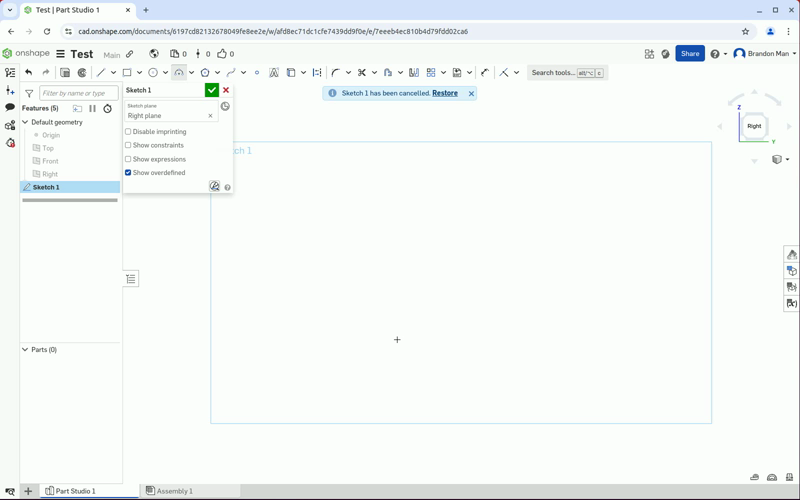
key_up(shift)
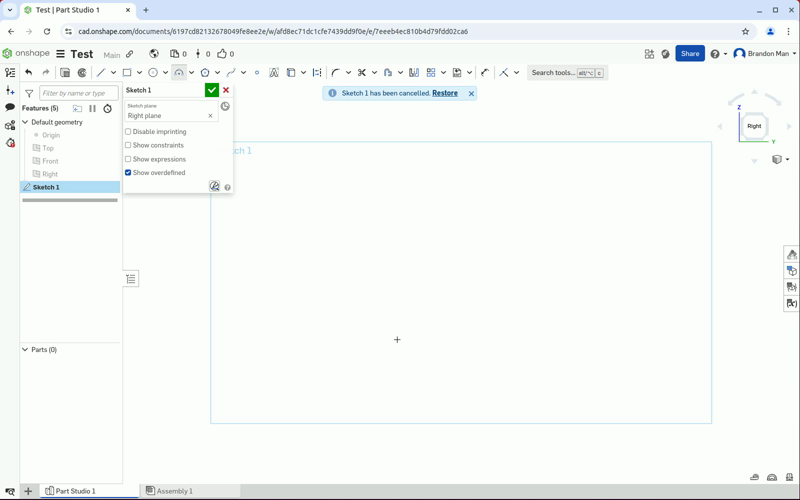
key_down(shift)
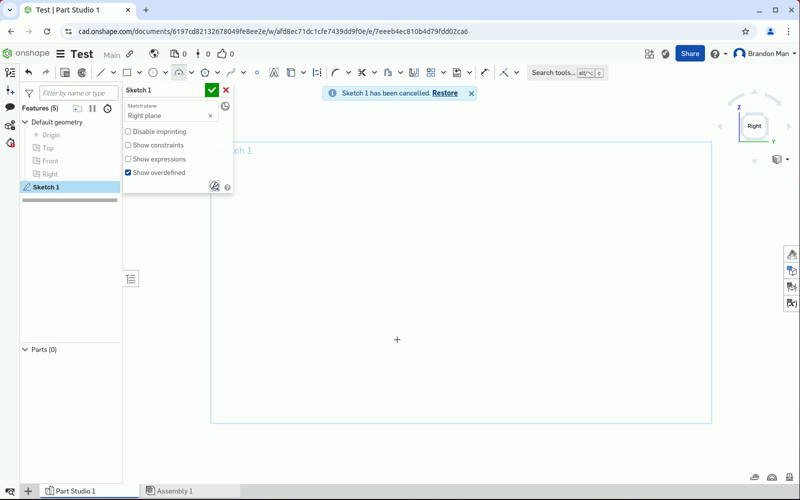
mouse_move(461, 367)
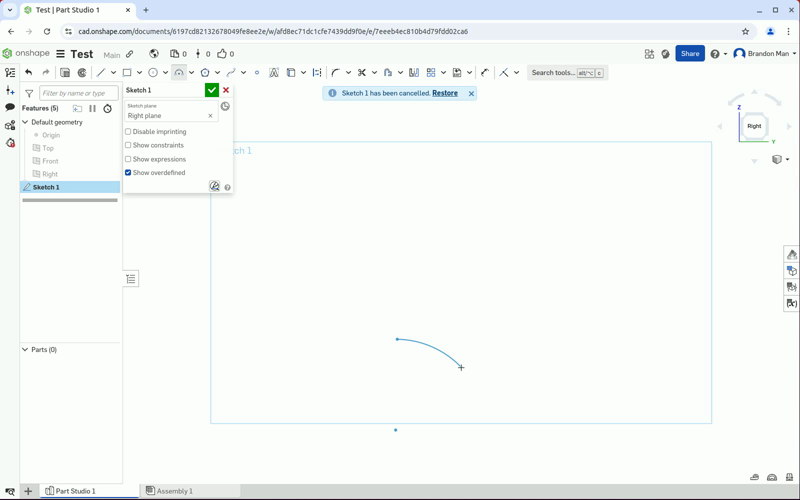
click(461, 367)
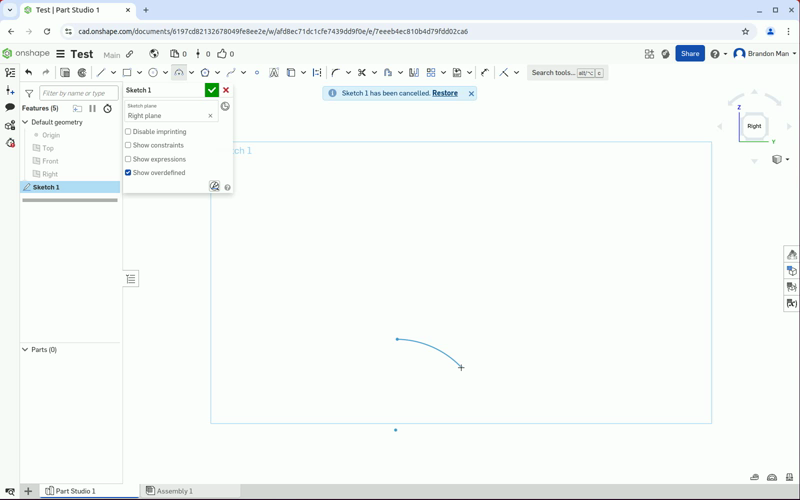
mouse_move(426, 360)
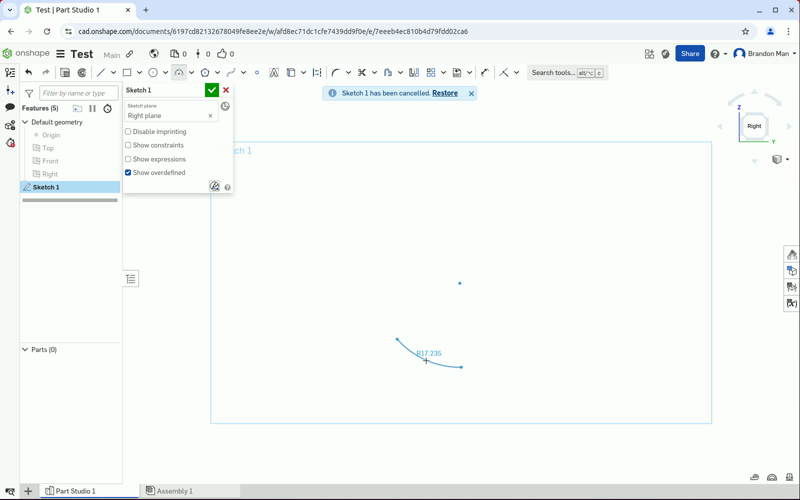
click(426, 360)
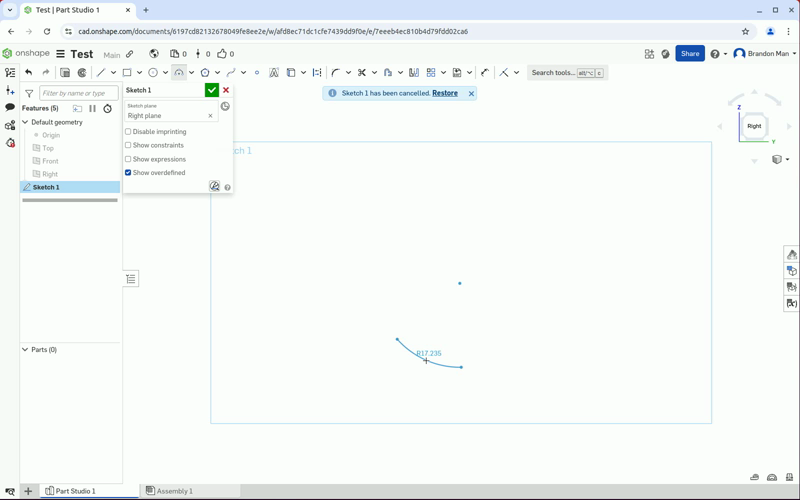
key_up(shift)
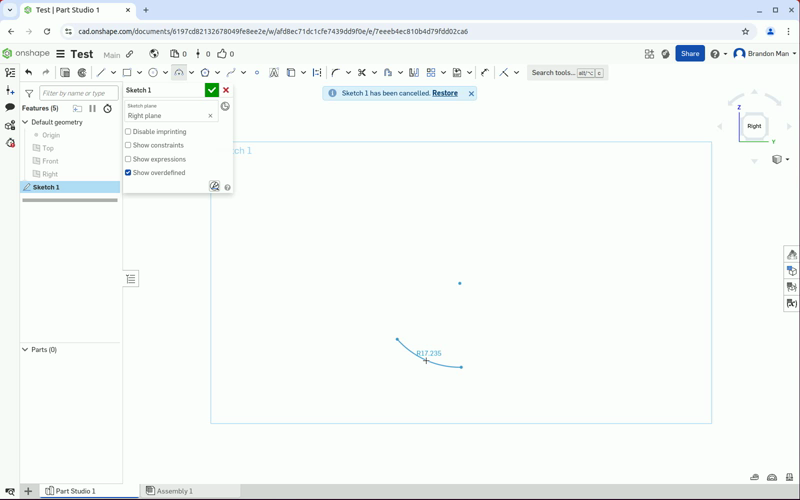
key(esc)
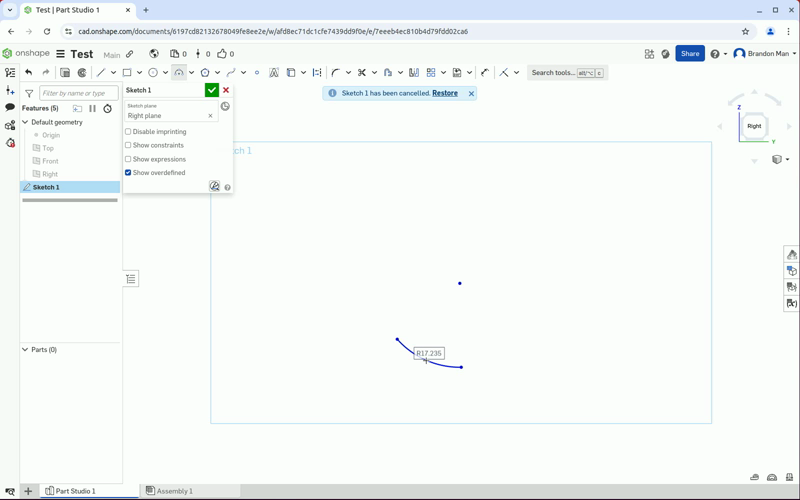
key(l)
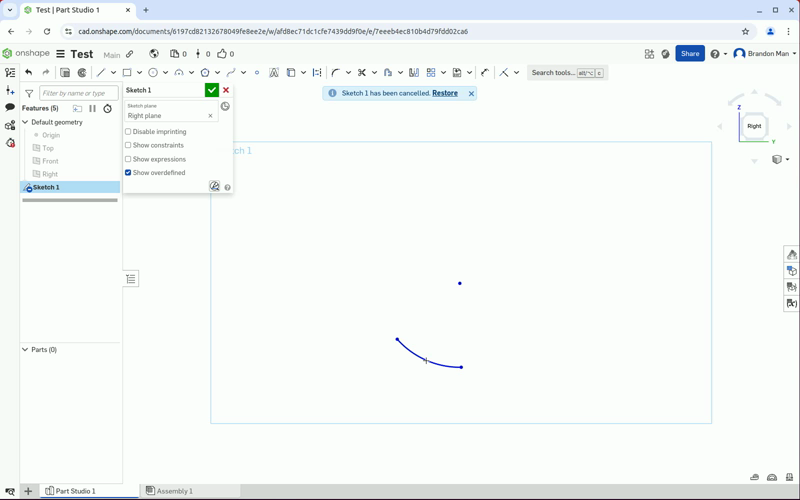
mouse_move(461, 367)
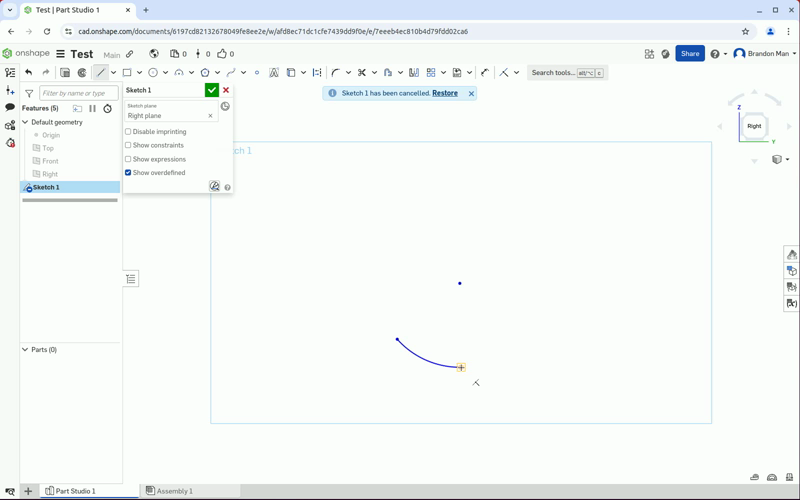
click(461, 367)
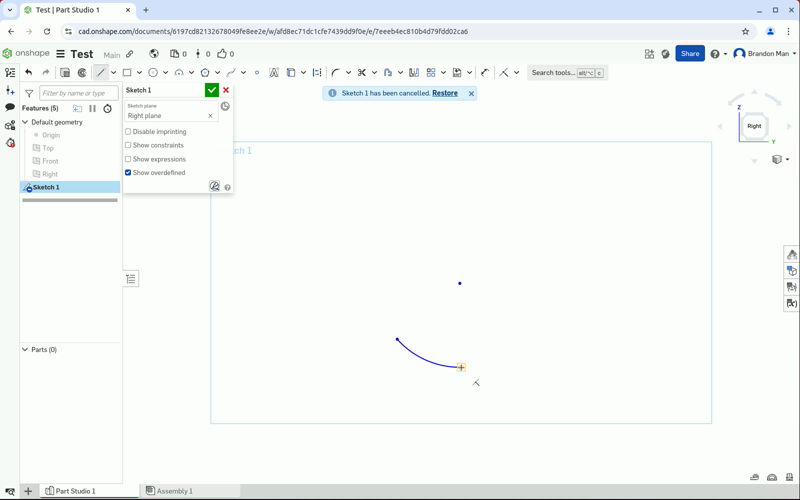
key_down(shift)
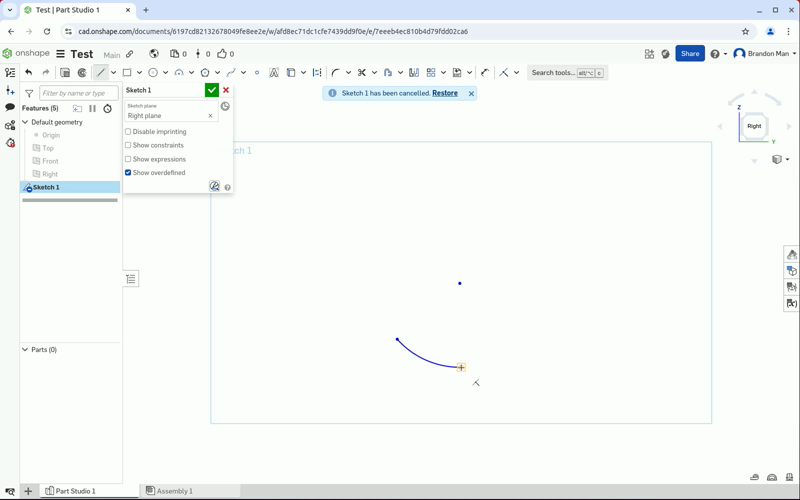
mouse_move(491, 367)
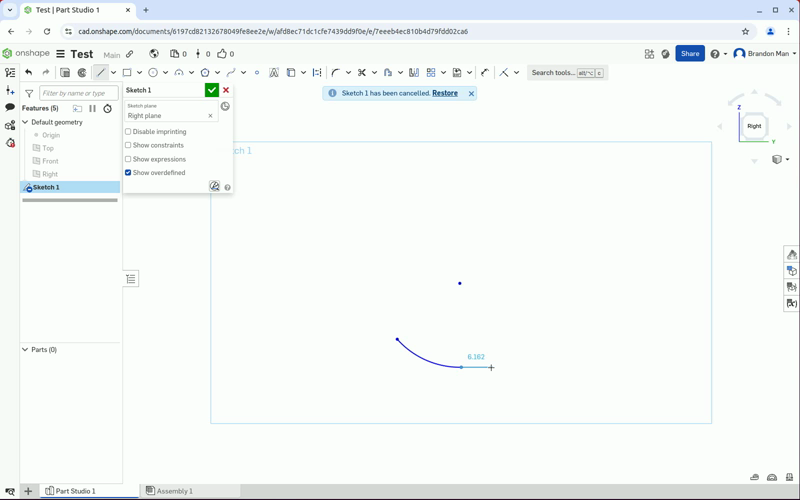
mouse_move(461, 311)
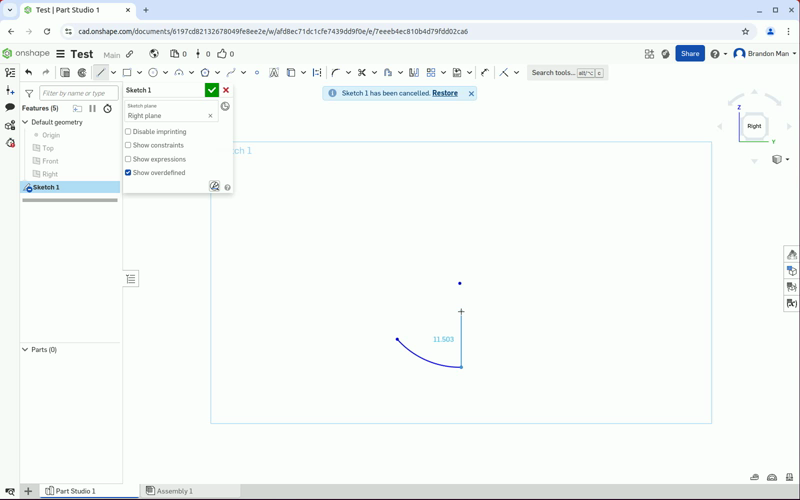
click(461, 311)
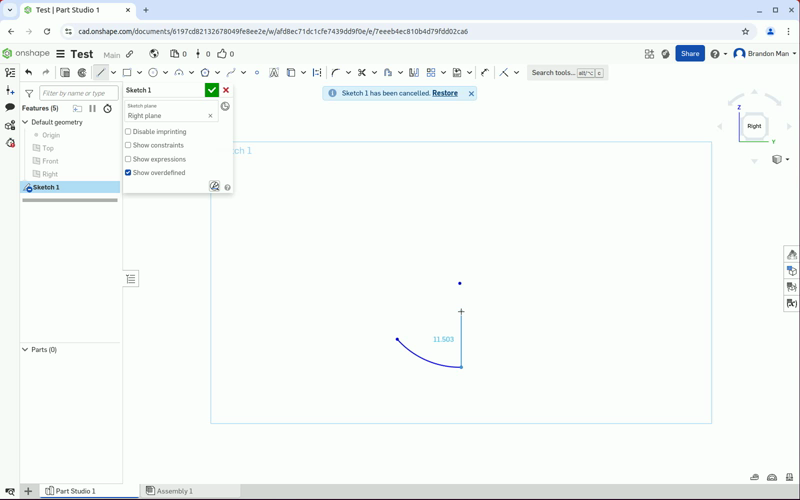
key_up(shift)
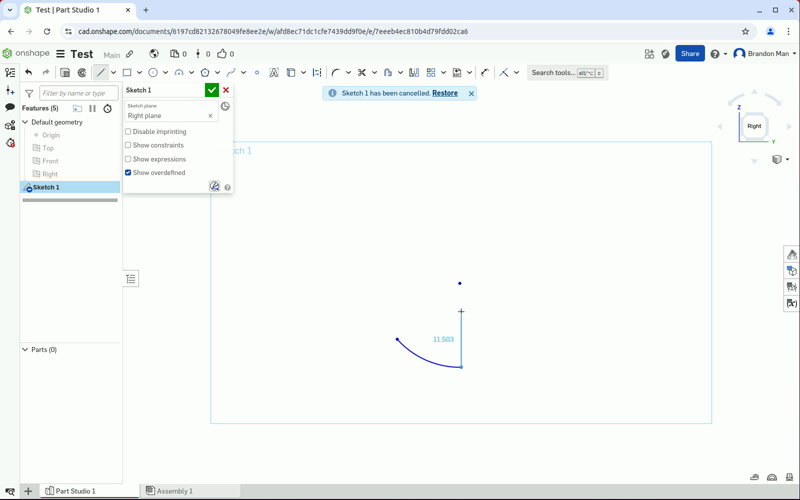
key(esc)
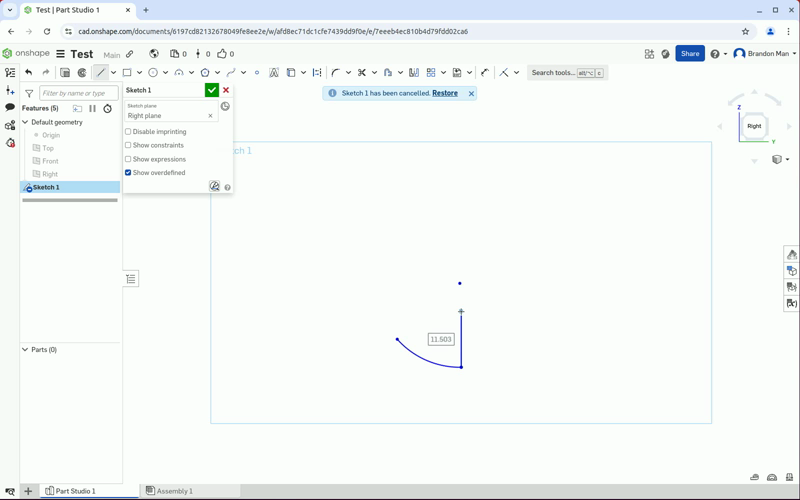
key(a)
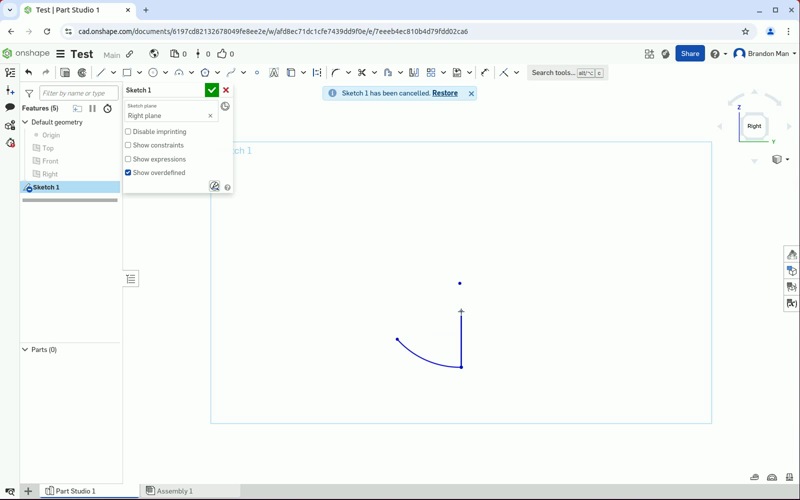
mouse_move(461, 311)
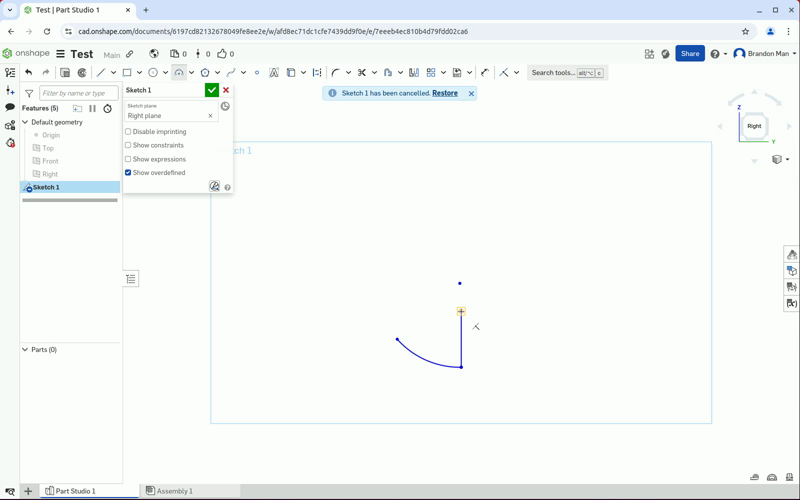
click(461, 311)
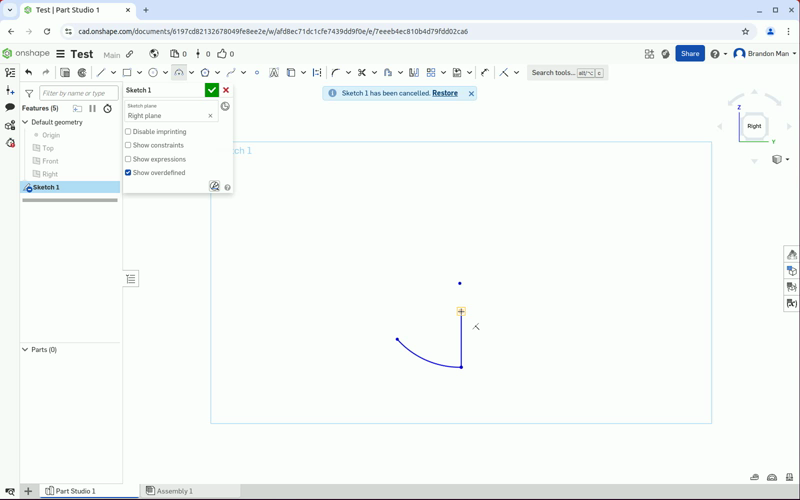
key_down(shift)
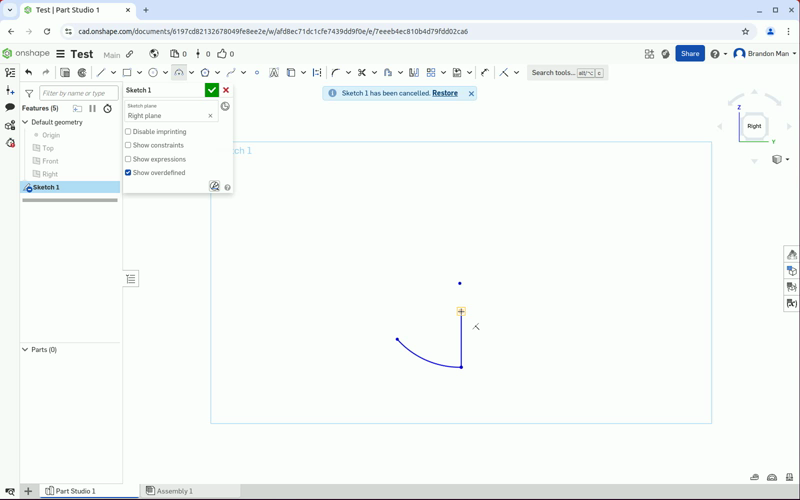
mouse_move(433, 282)
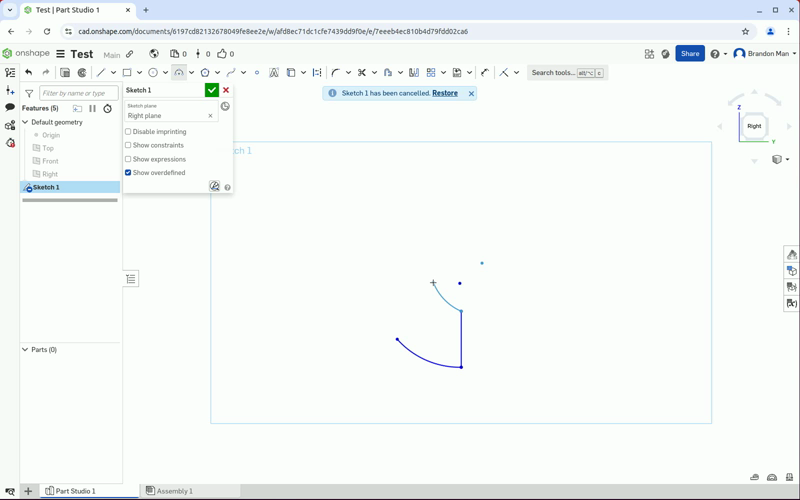
click(433, 282)
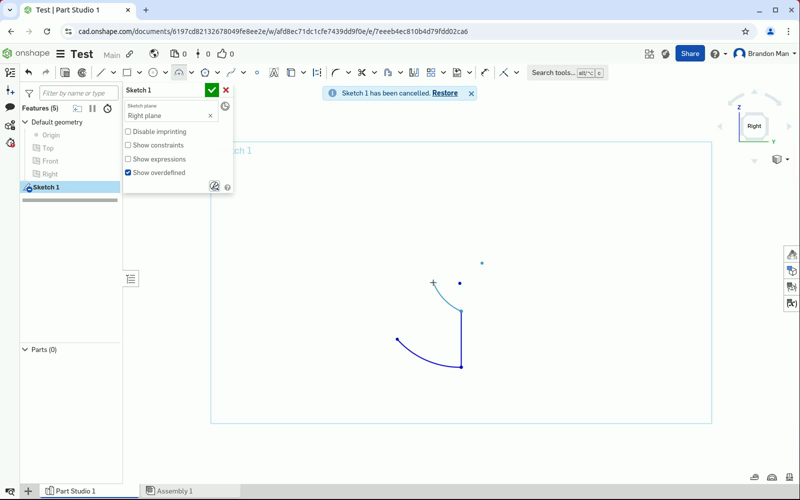
mouse_move(441, 302)
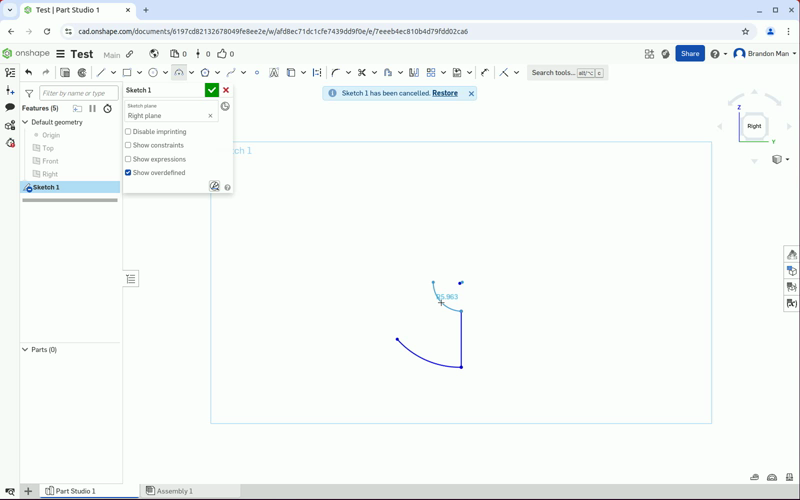
click(441, 302)
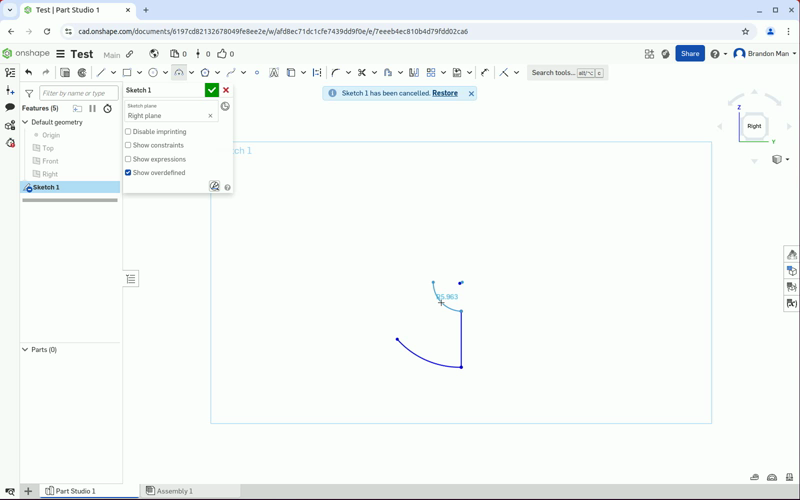
key_up(shift)
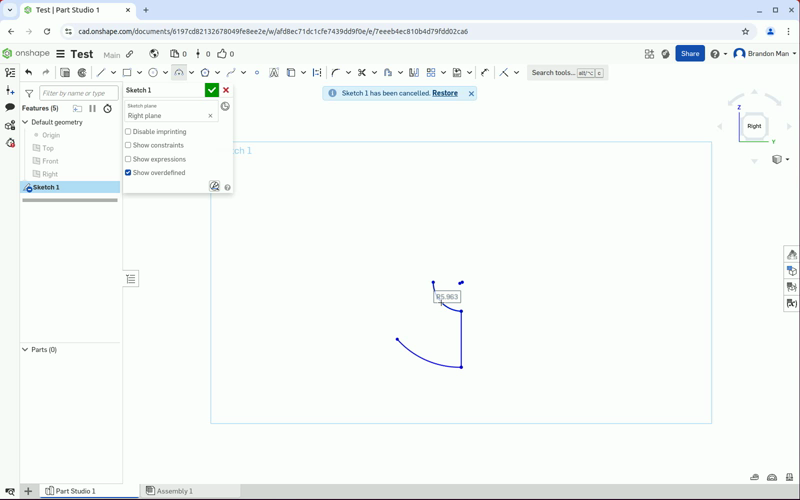
key(esc)
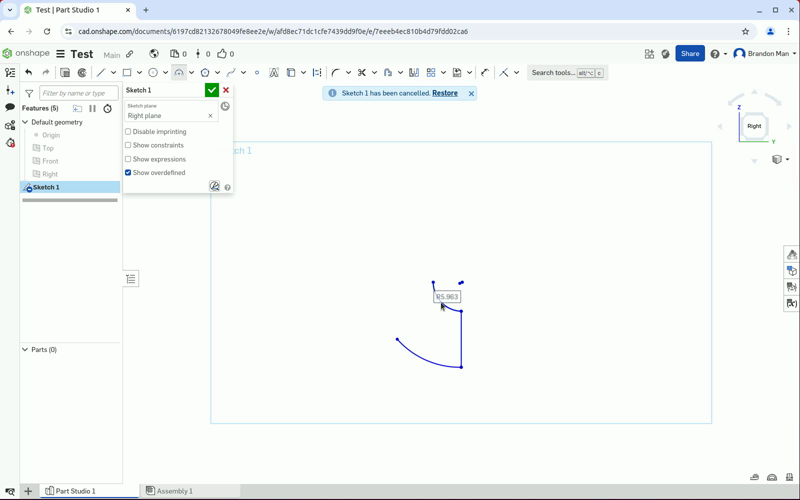
key(l)
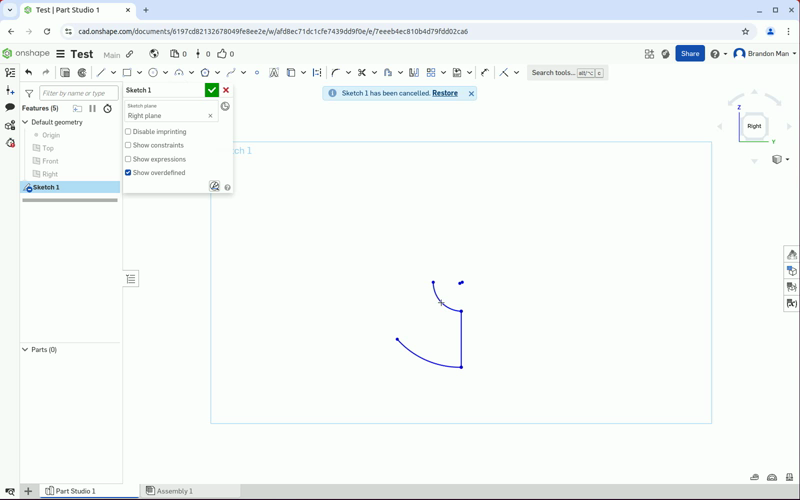
mouse_move(433, 282)
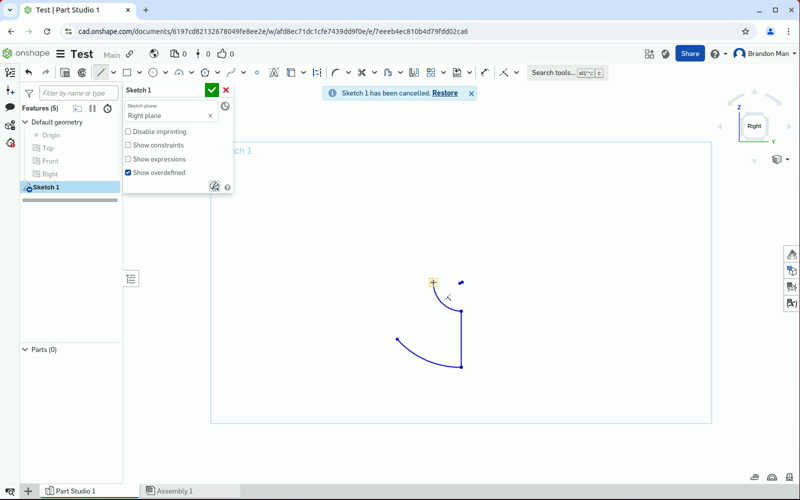
click(433, 282)
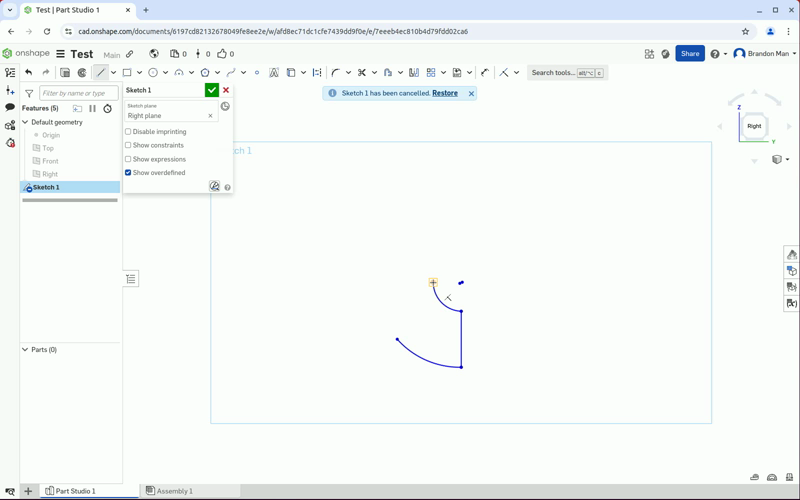
key_down(shift)
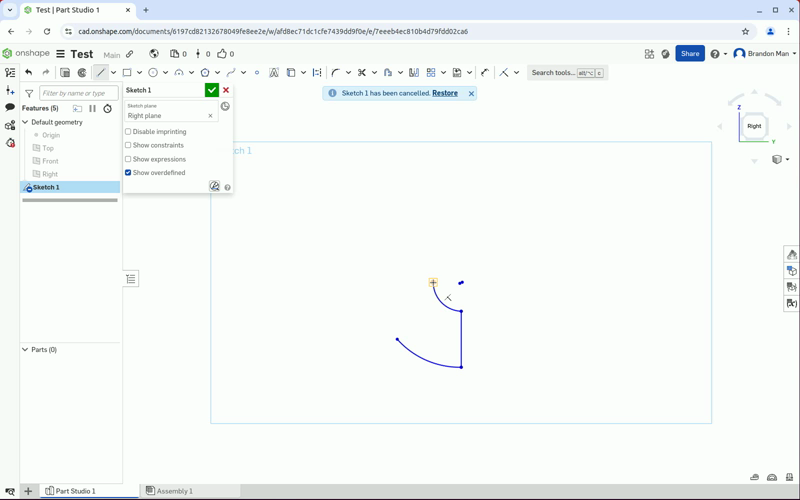
mouse_move(463, 282)
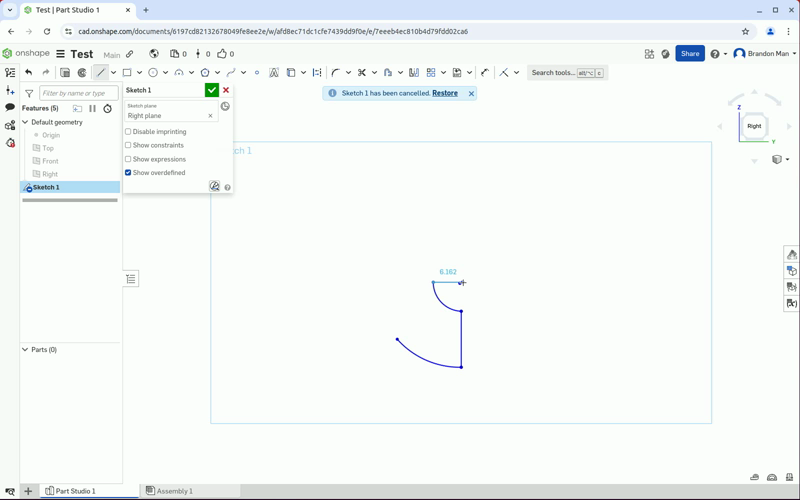
mouse_move(397, 282)
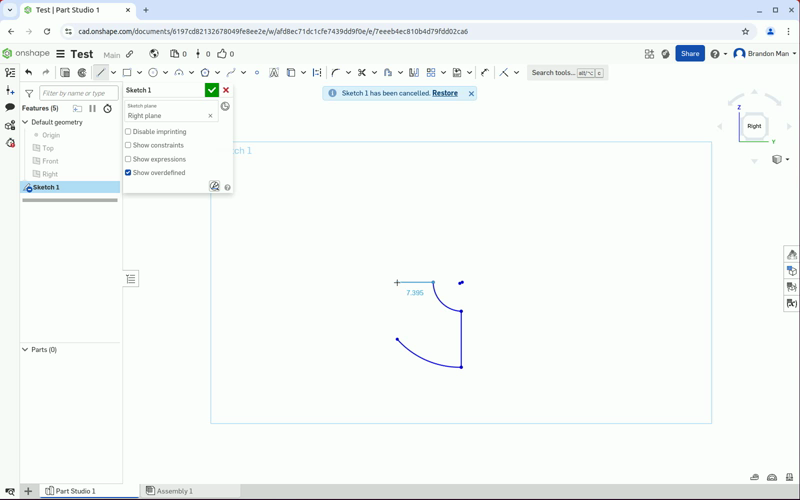
click(397, 282)
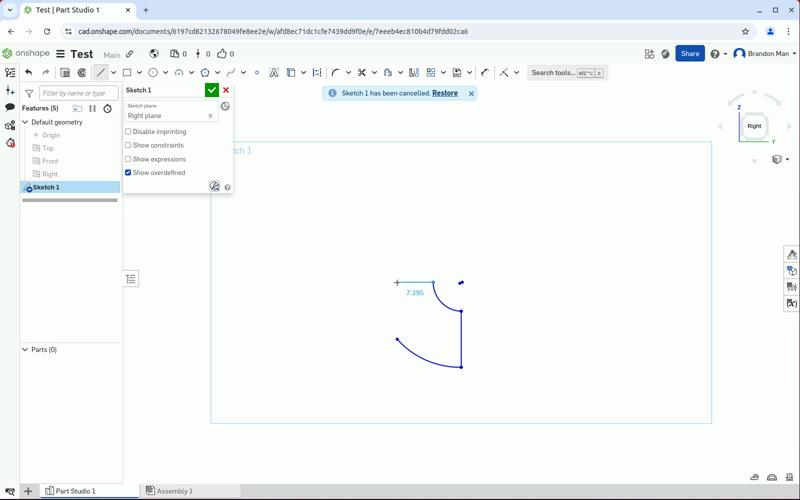
key_up(shift)
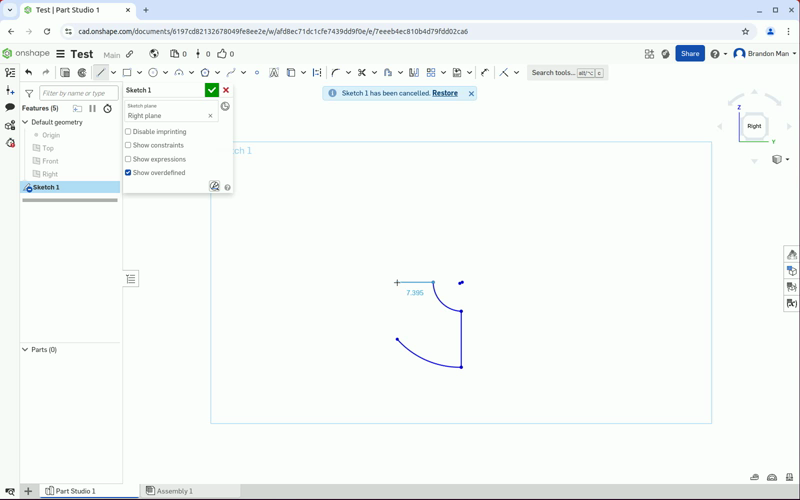
mouse_move(427, 282)
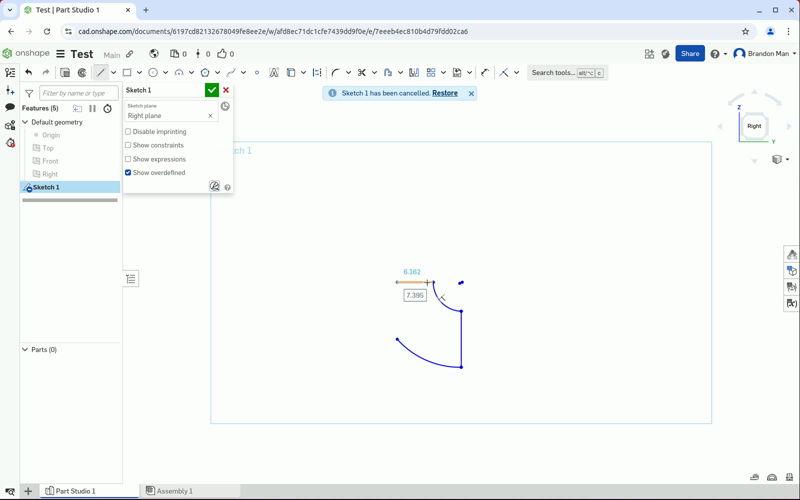
key_down(shift)
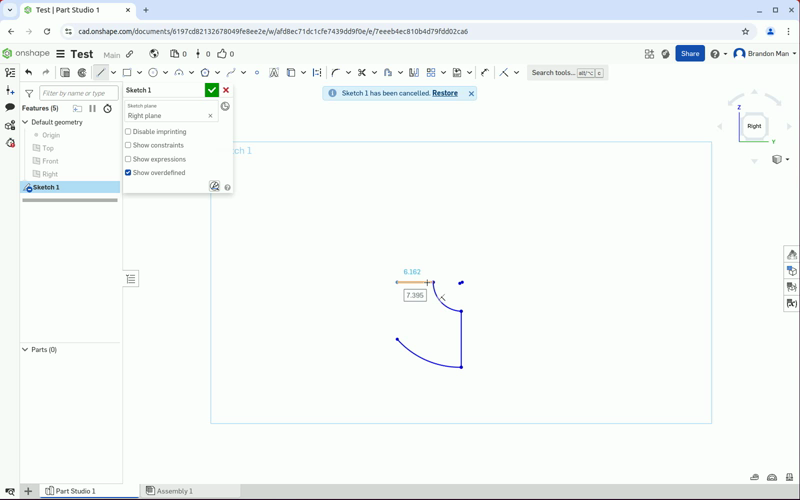
mouse_move(397, 339)
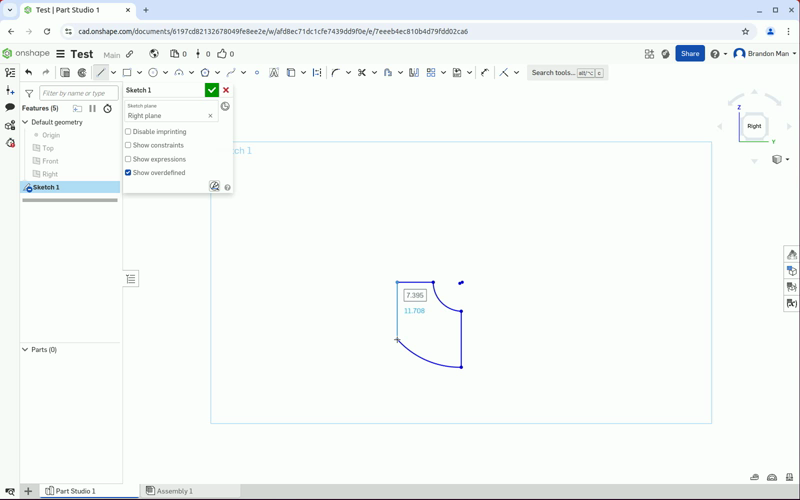
key_up(shift)
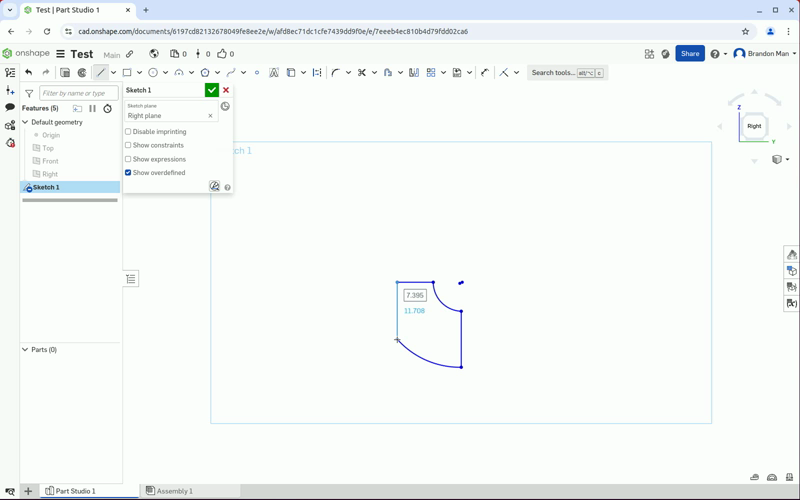
click(397, 339)
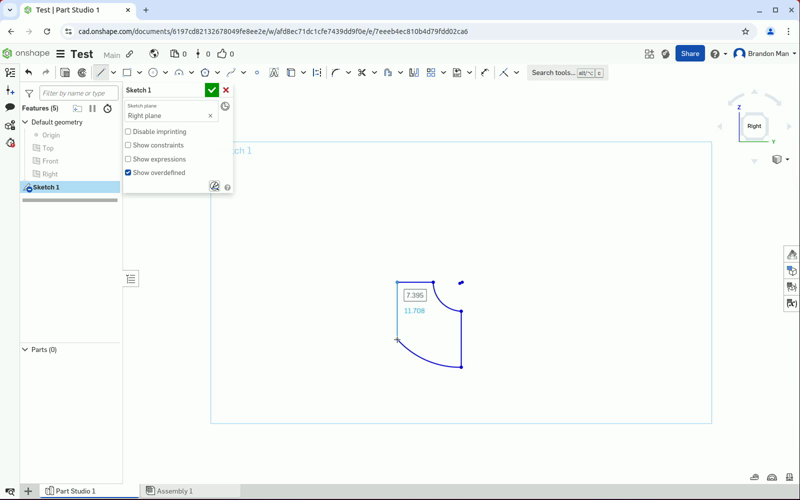
key(esc)
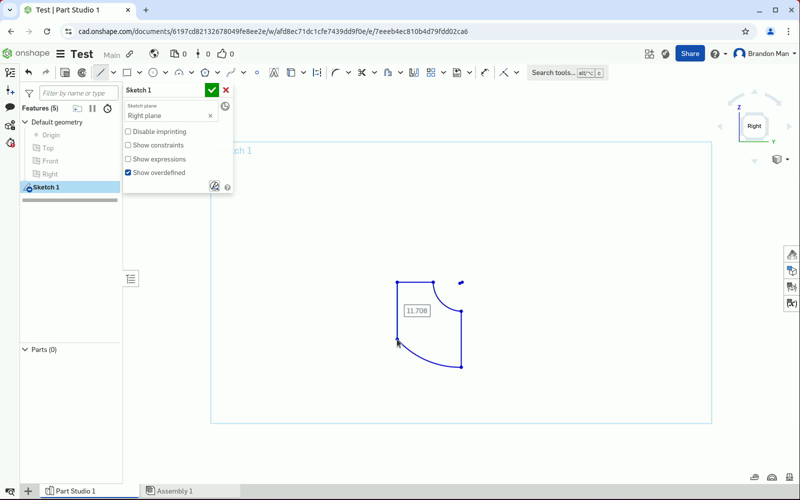
mouse_move(405, 339)
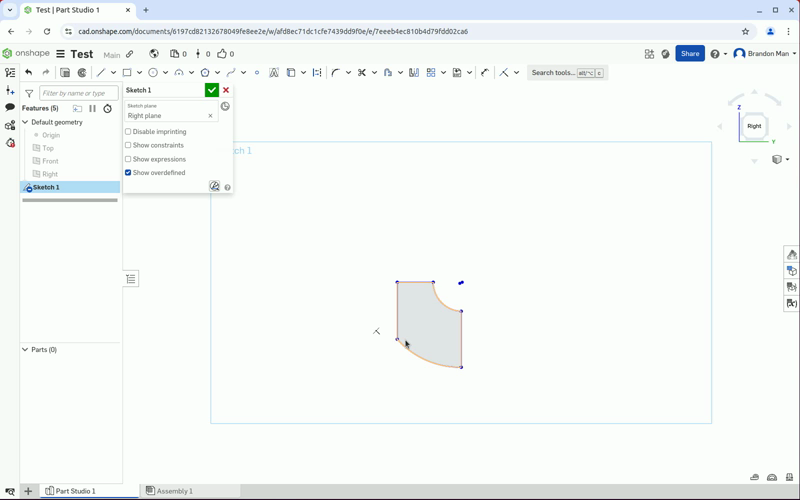
click(405, 339)
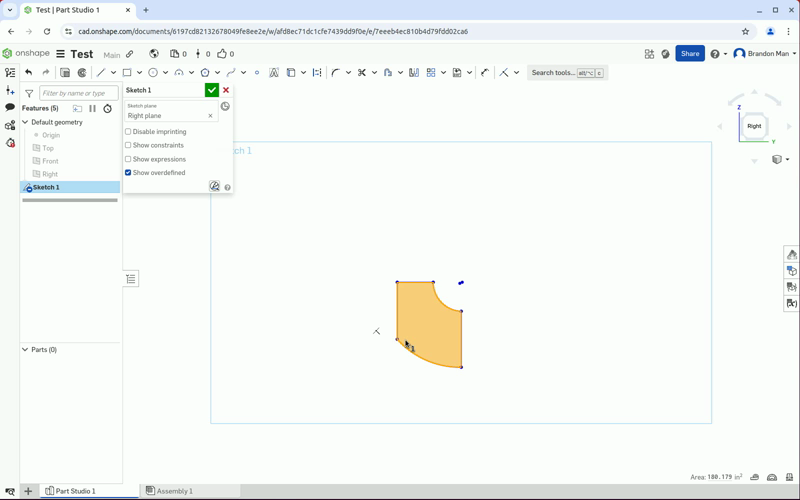
mouse_move(73, 352)
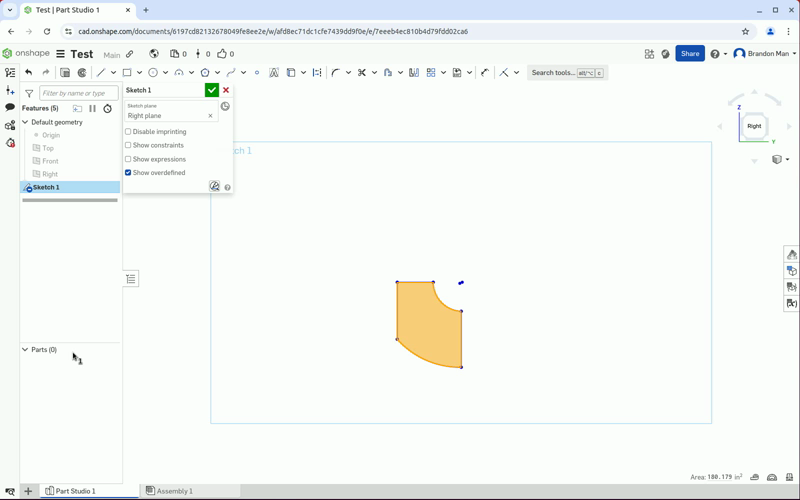
key(shift+y)
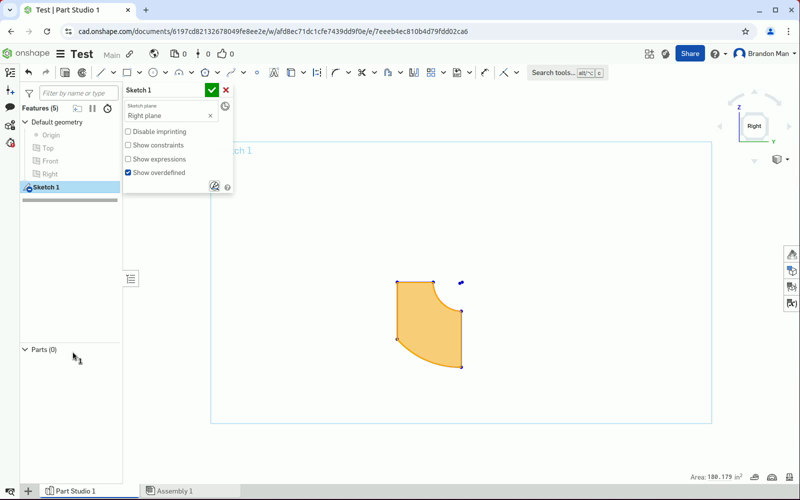
key(shift+e)
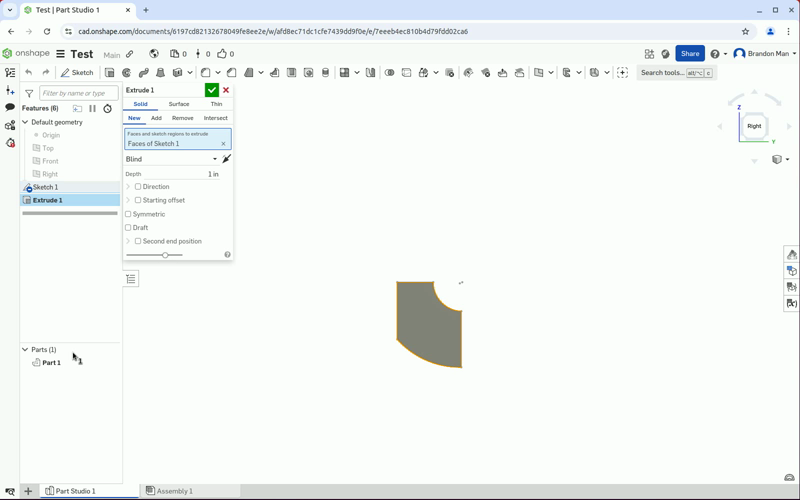
mouse_move(143, 106)
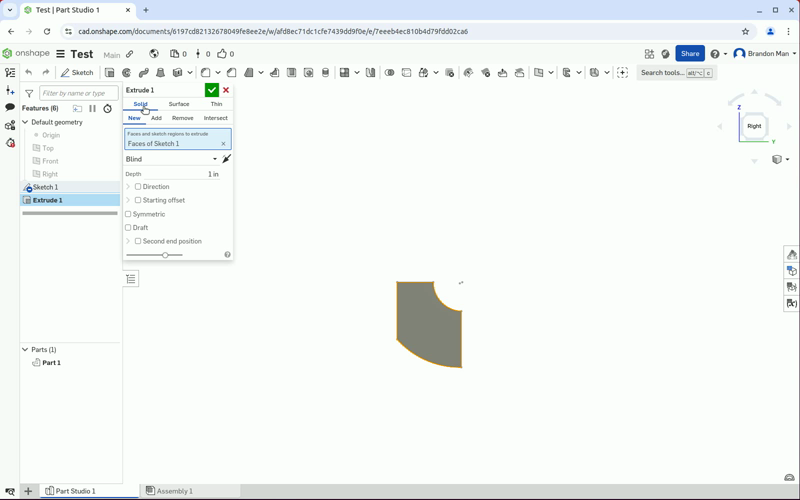
click(143, 106)
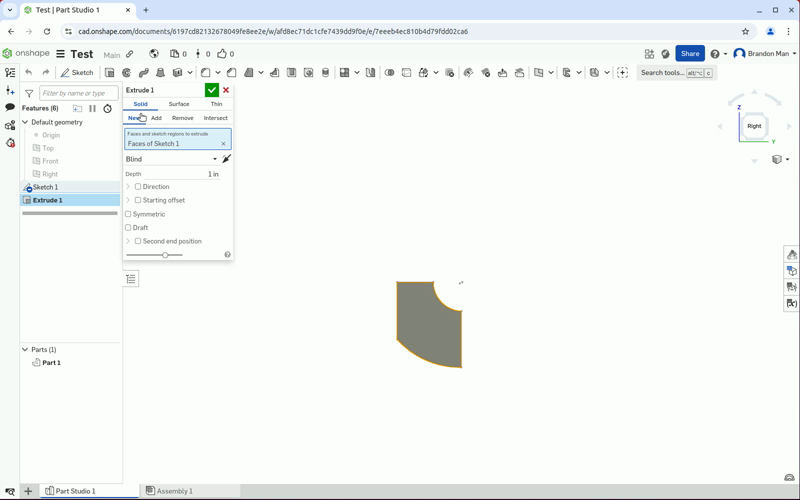
mouse_move(137, 120)
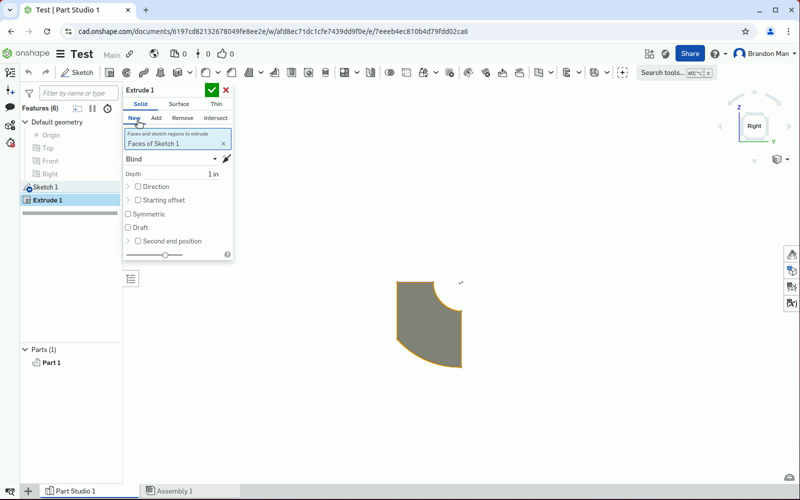
click(137, 120)
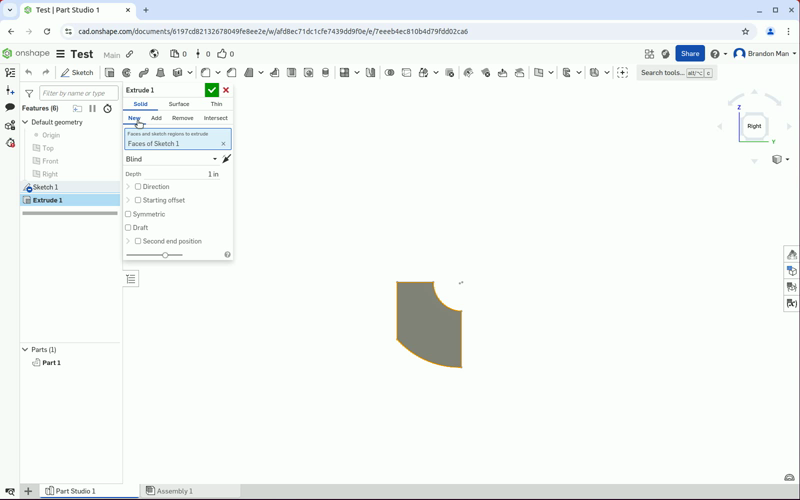
key(tab, 4)
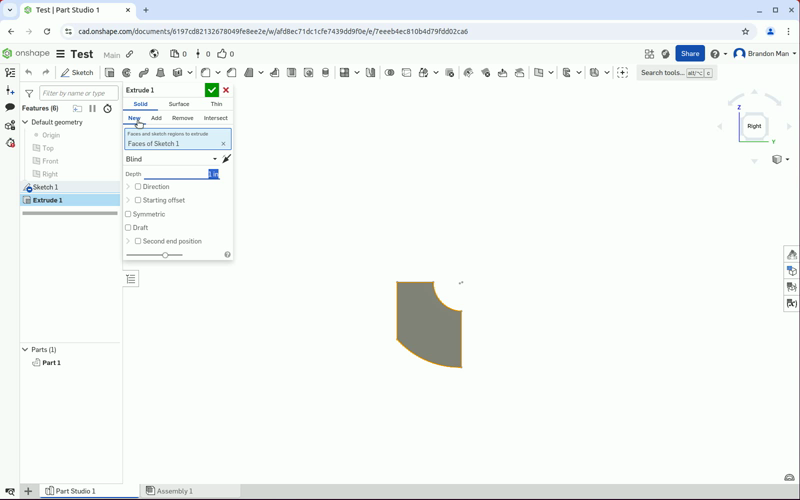
text(23.108)
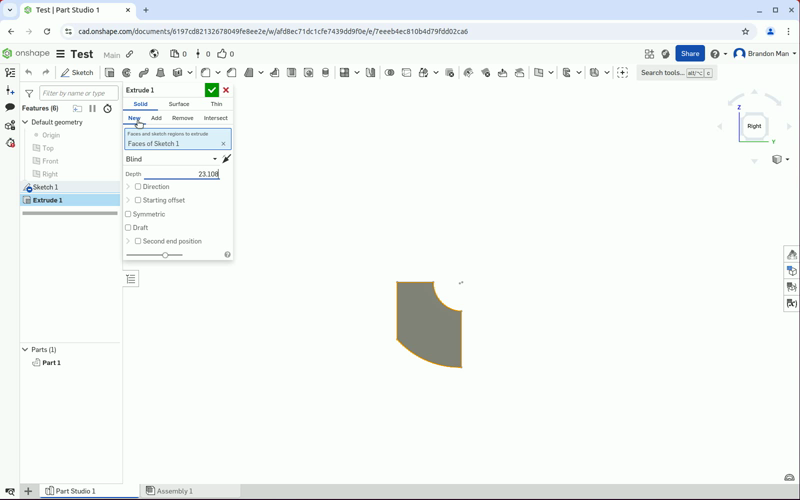
key(enter)
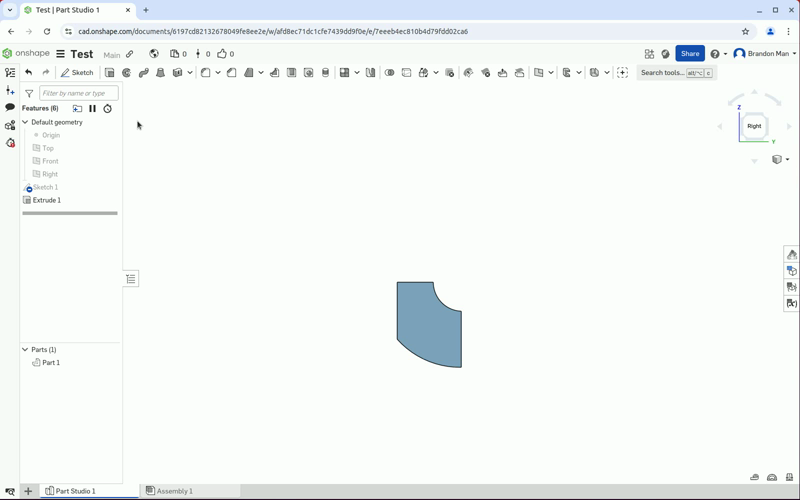
key(shift+h)
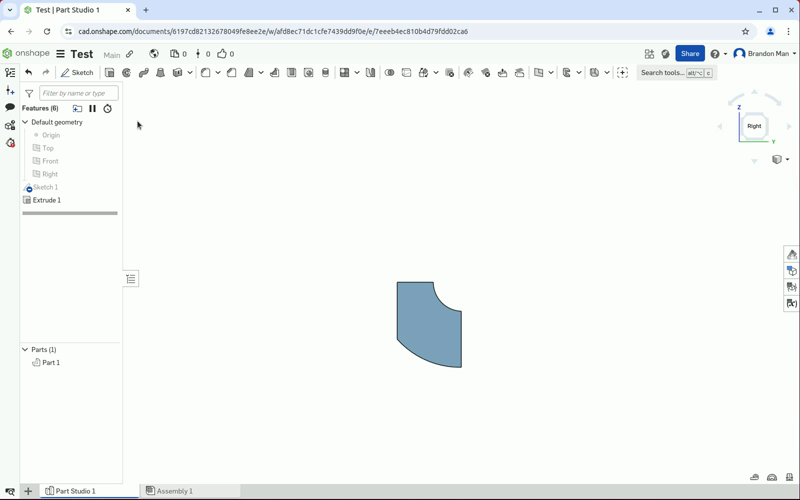
key(shift+h)
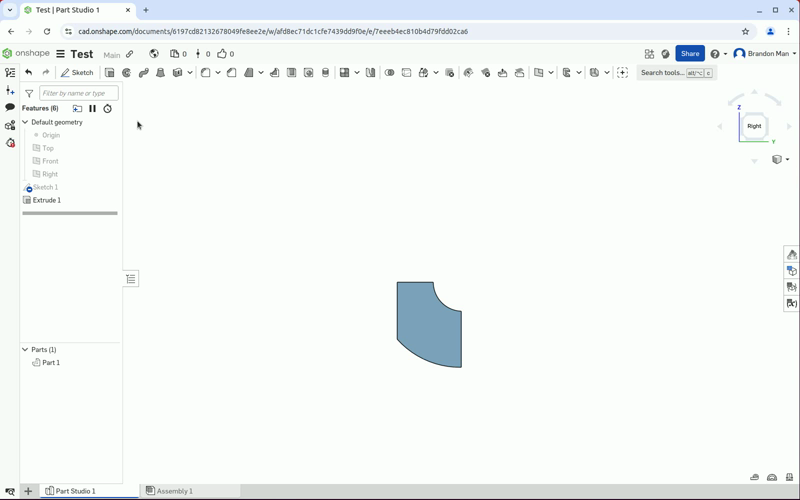
mouse_move(73, 189)
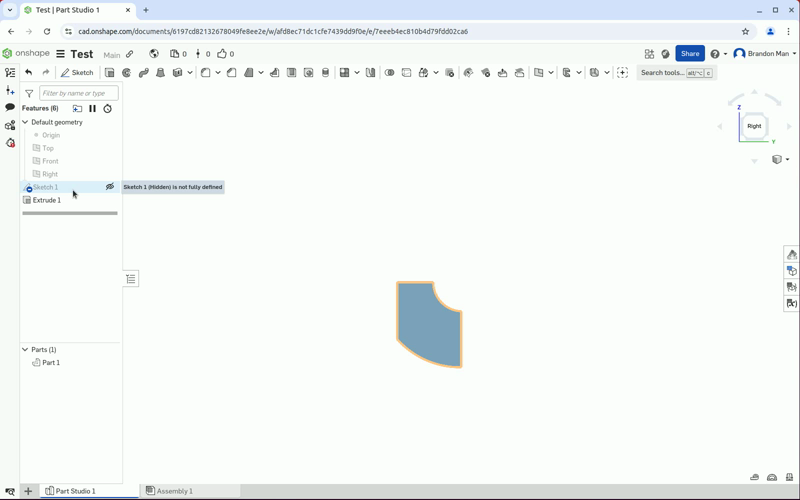
click(73, 189)
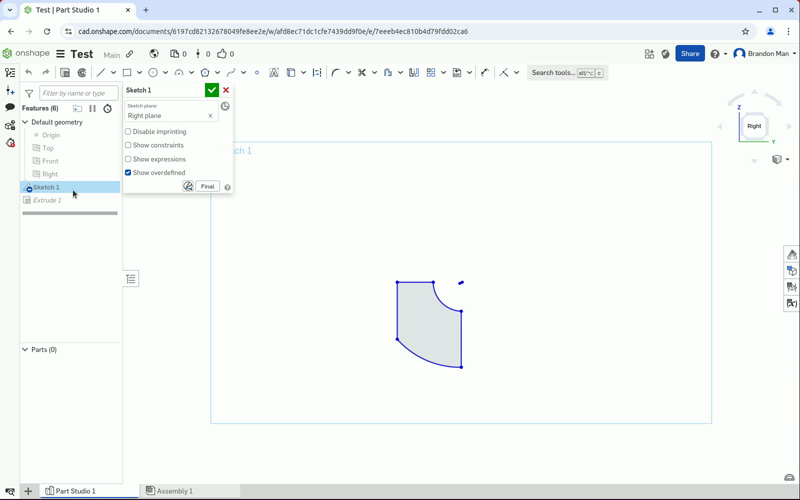
mouse_move(229, 92)
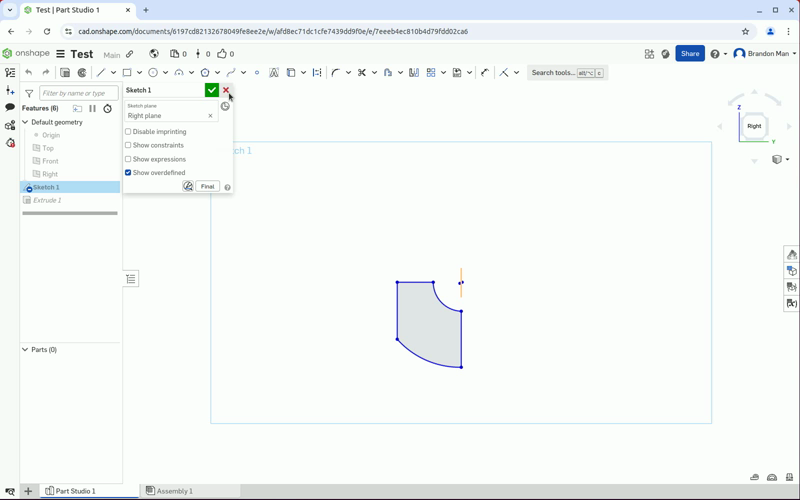
click(229, 92)
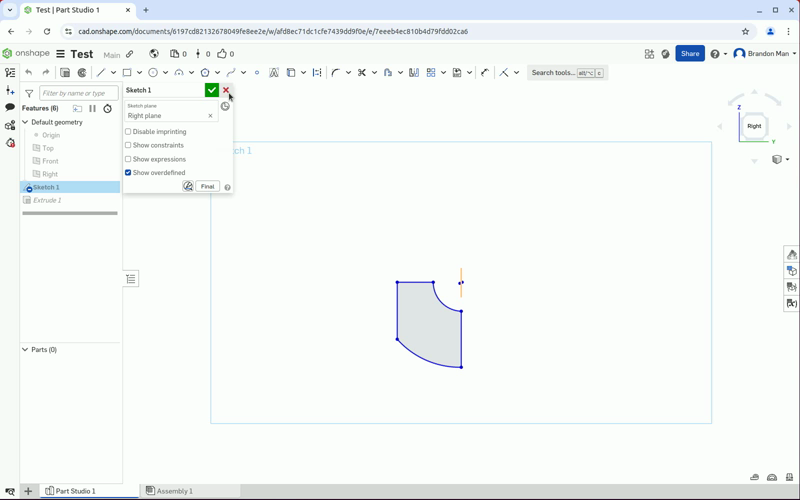
key(shift+s)
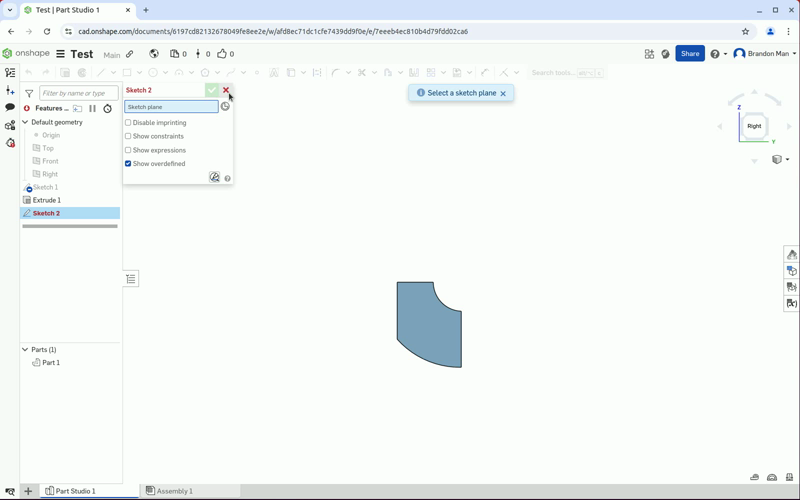
mouse_move(73, 176)
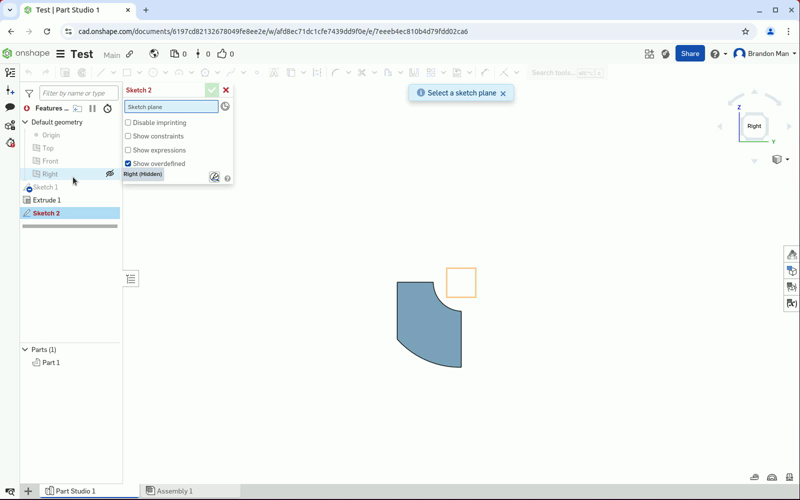
click(73, 176)
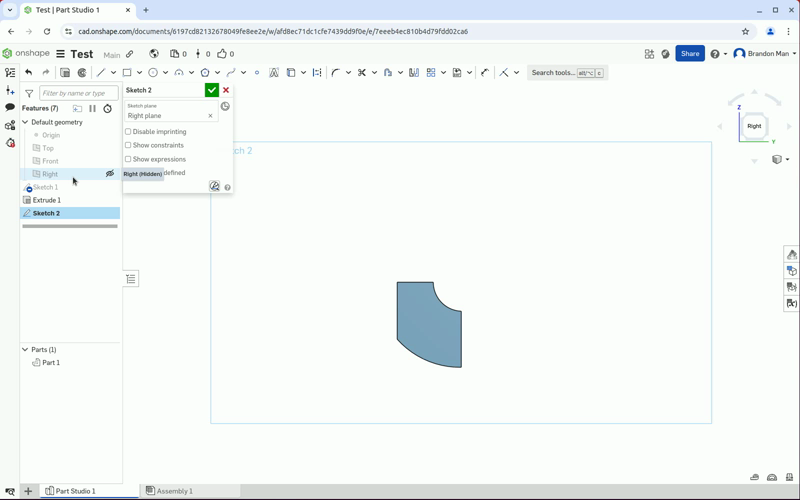
mouse_move(73, 352)
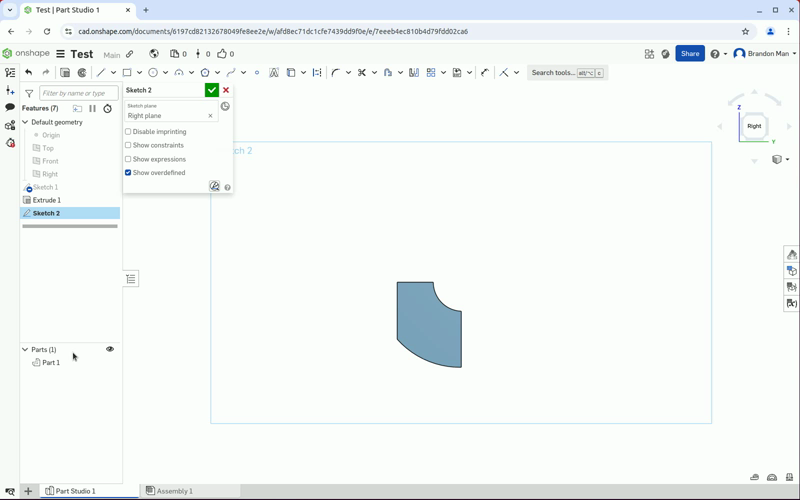
key(y)
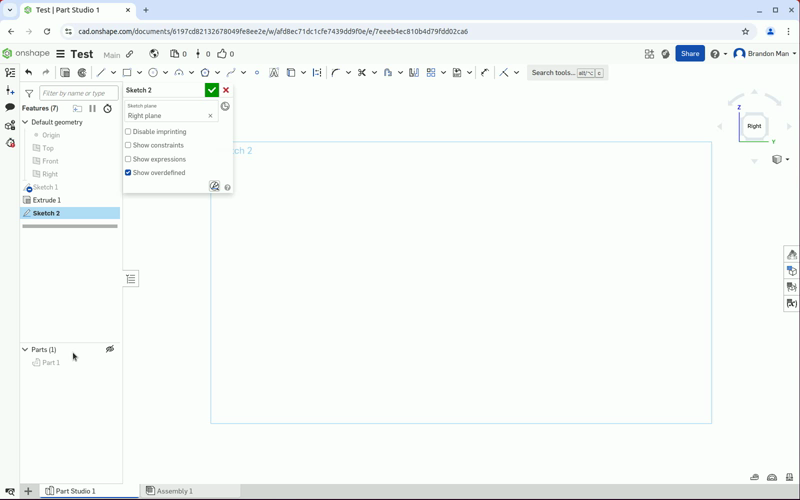
key(l)
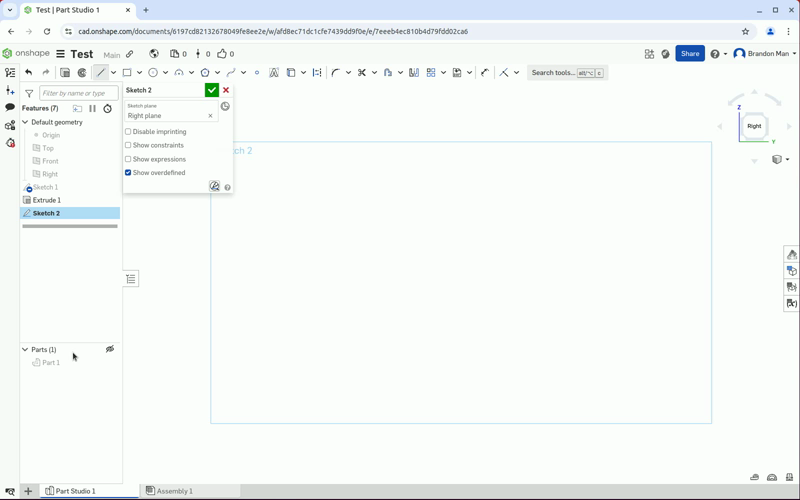
key_down(shift)
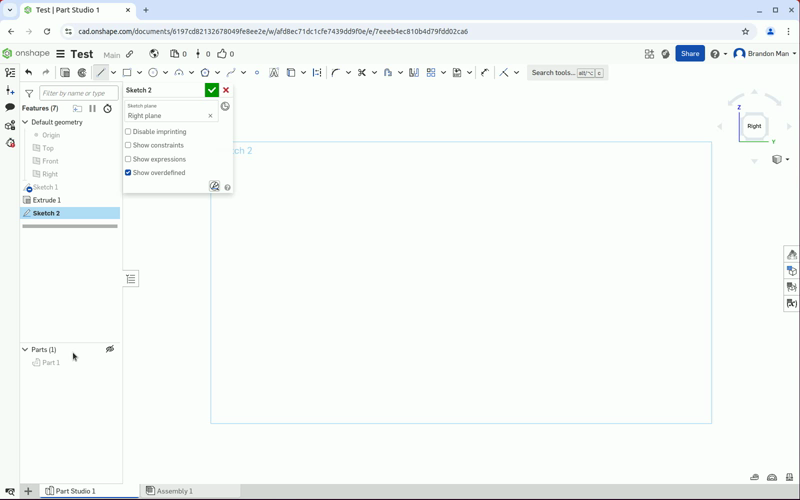
mouse_move(397, 282)
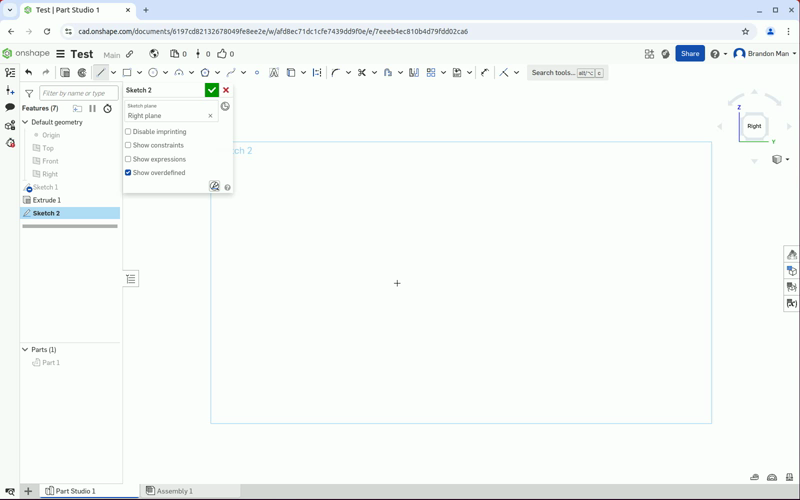
click(397, 282)
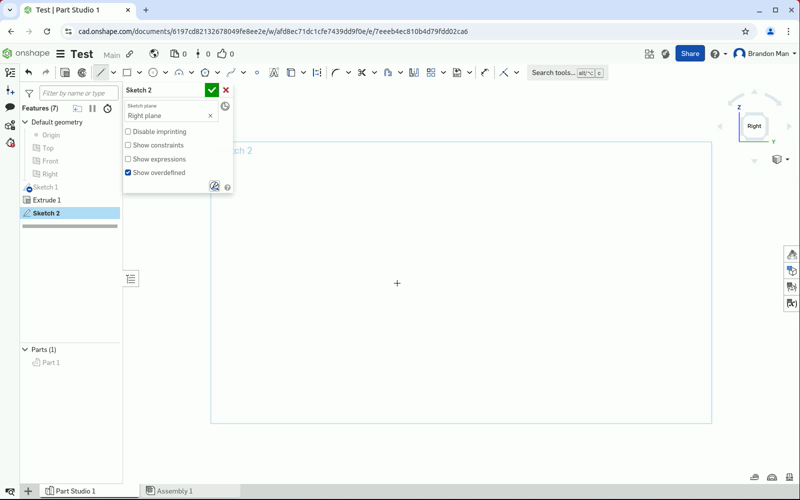
key_up(shift)
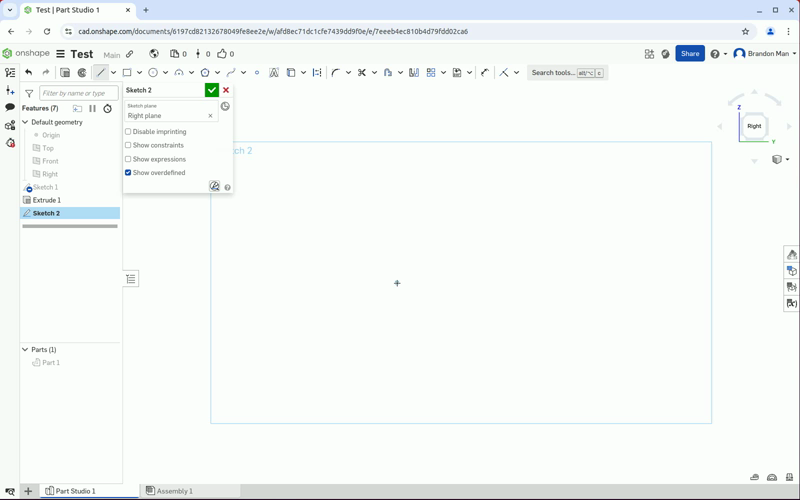
key_down(shift)
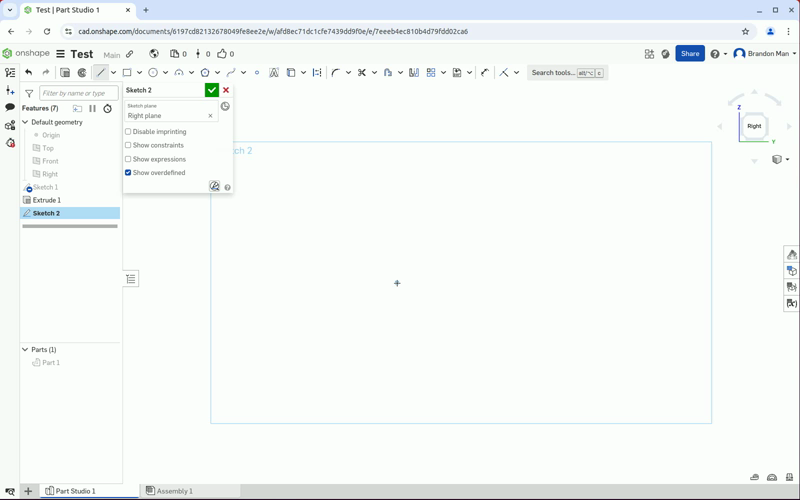
mouse_move(427, 282)
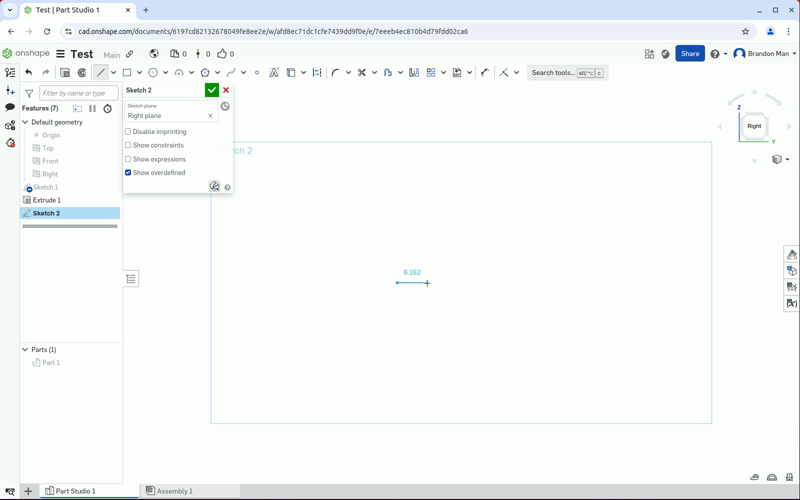
mouse_move(431, 282)
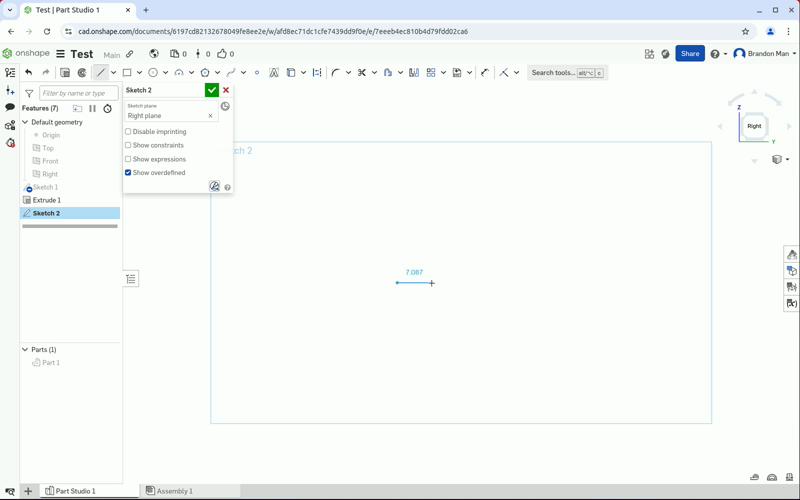
click(431, 282)
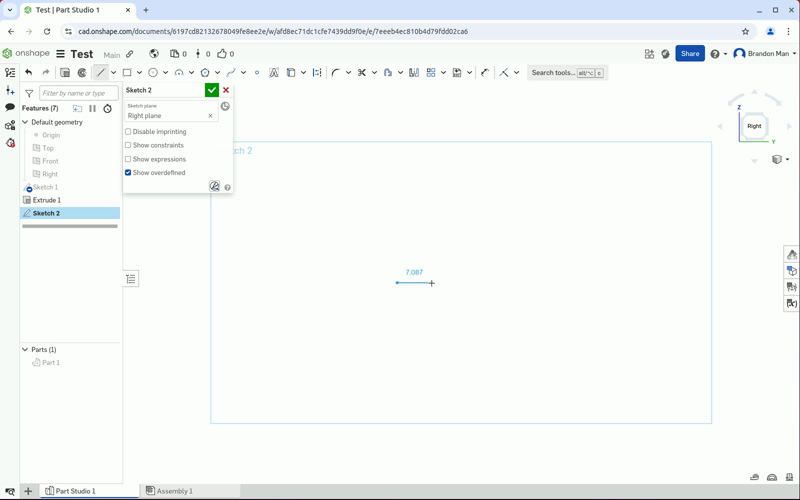
key_up(shift)
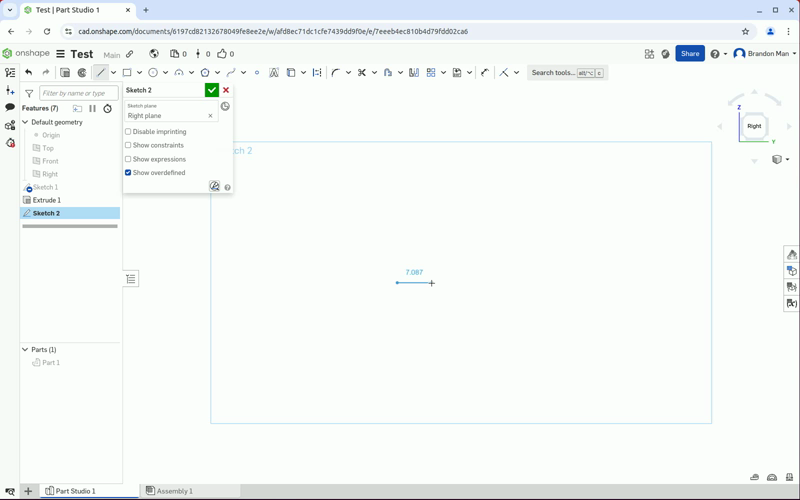
key(esc)
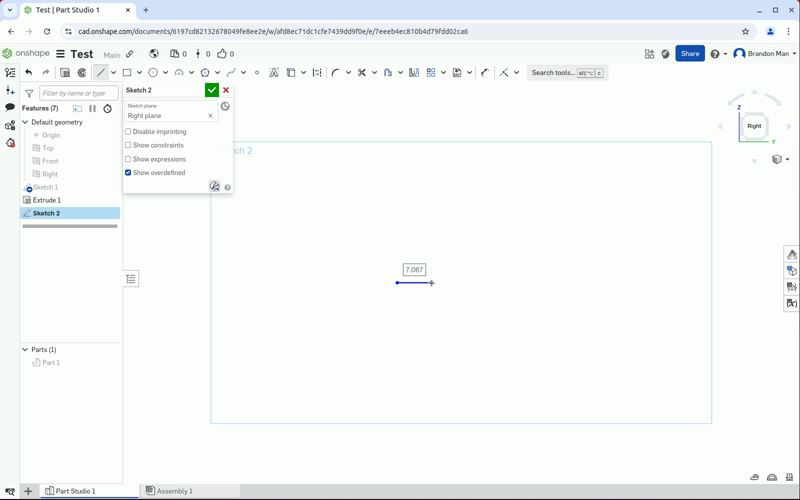
key(a)
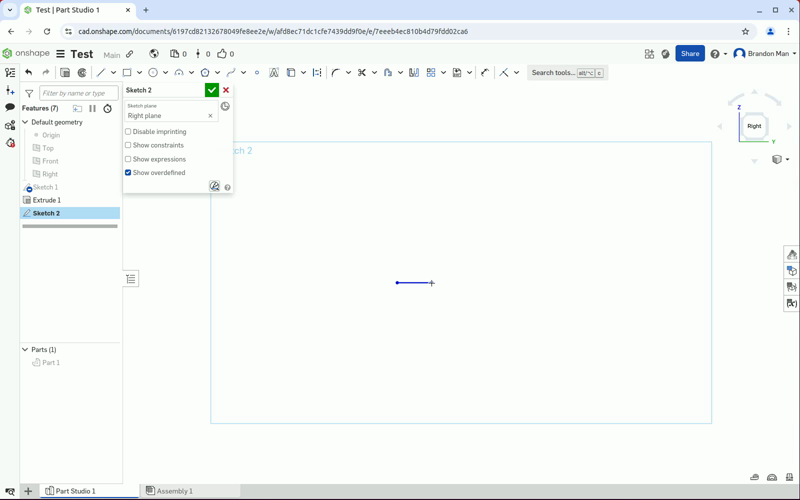
mouse_move(431, 282)
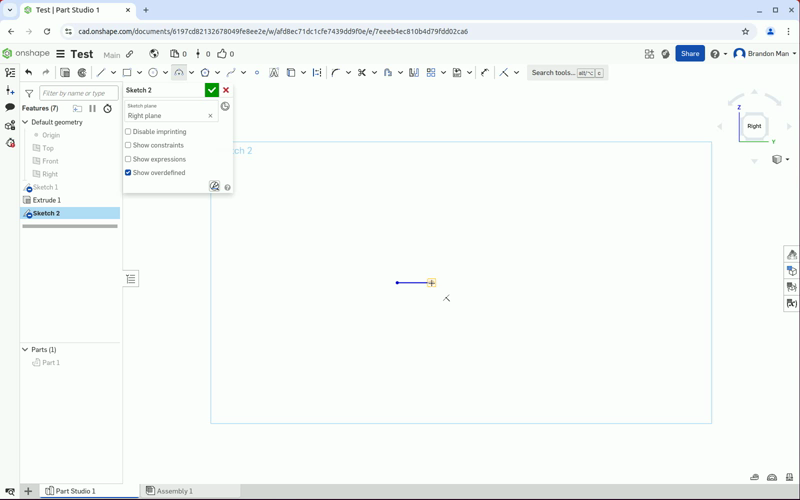
click(431, 282)
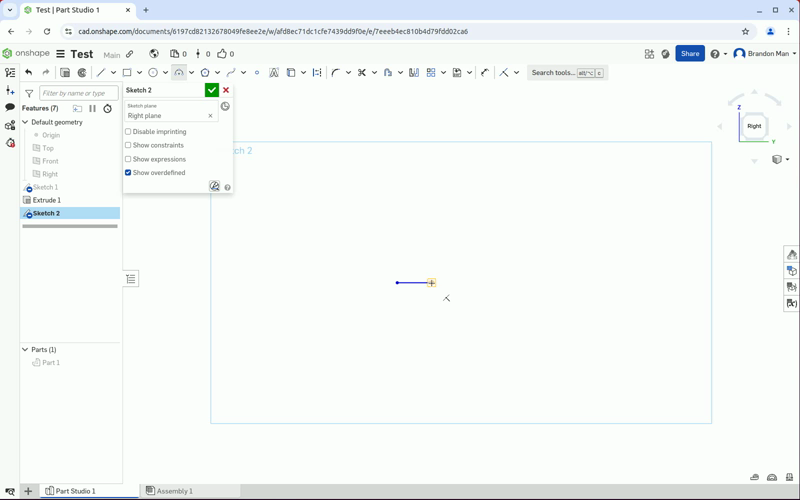
key_down(shift)
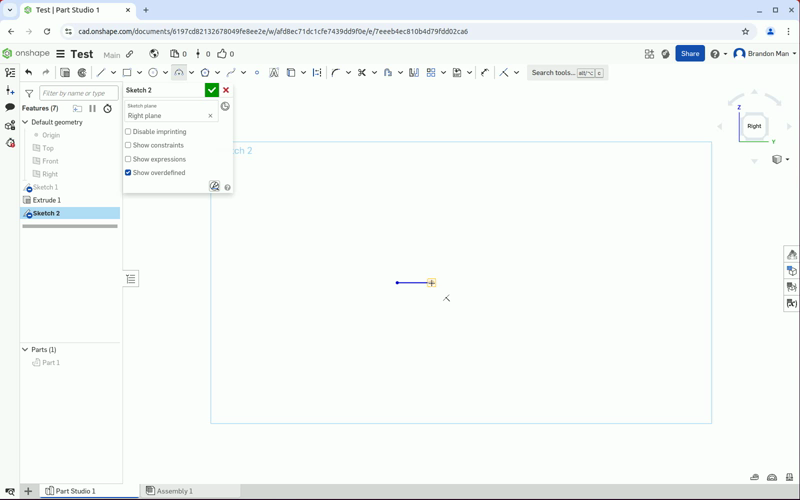
mouse_move(461, 310)
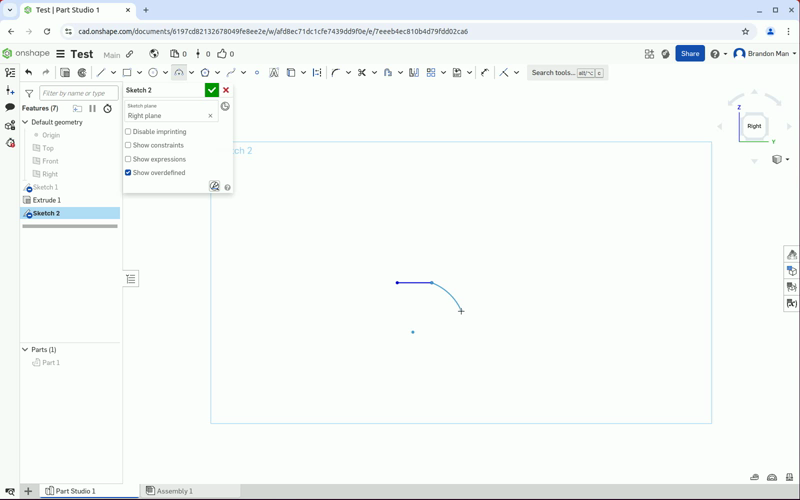
click(461, 310)
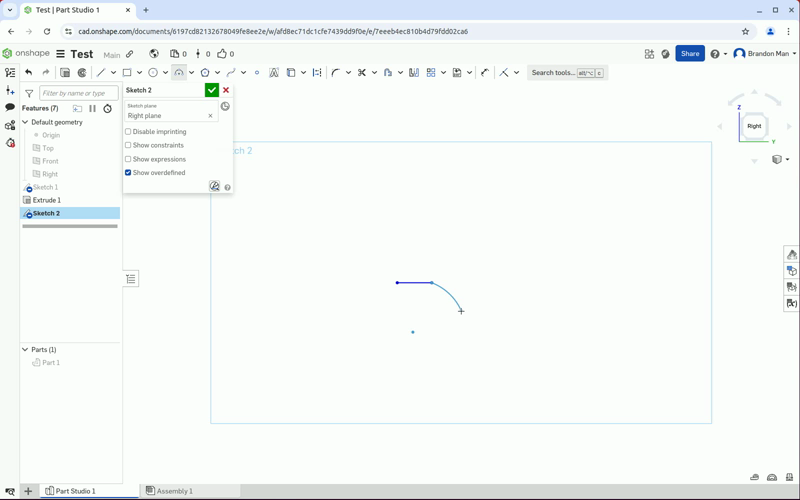
mouse_move(480, 261)
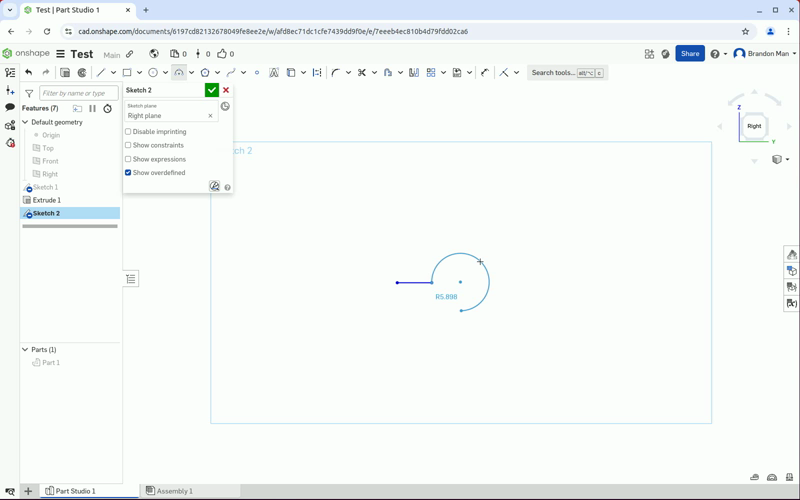
click(480, 261)
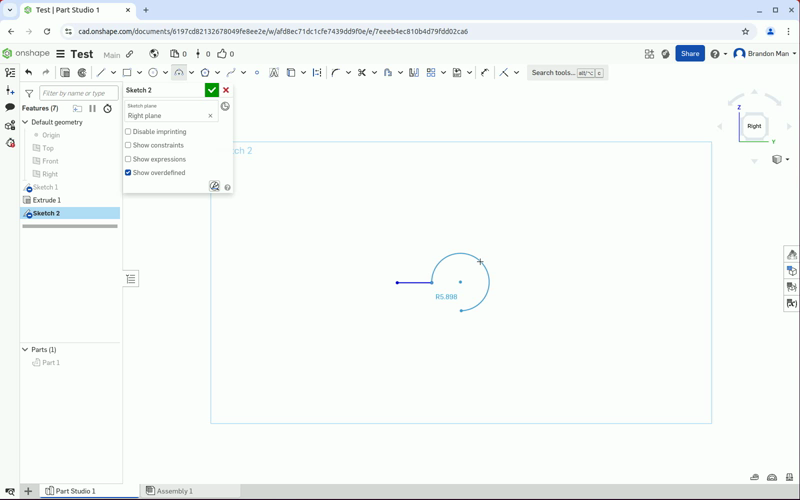
key_up(shift)
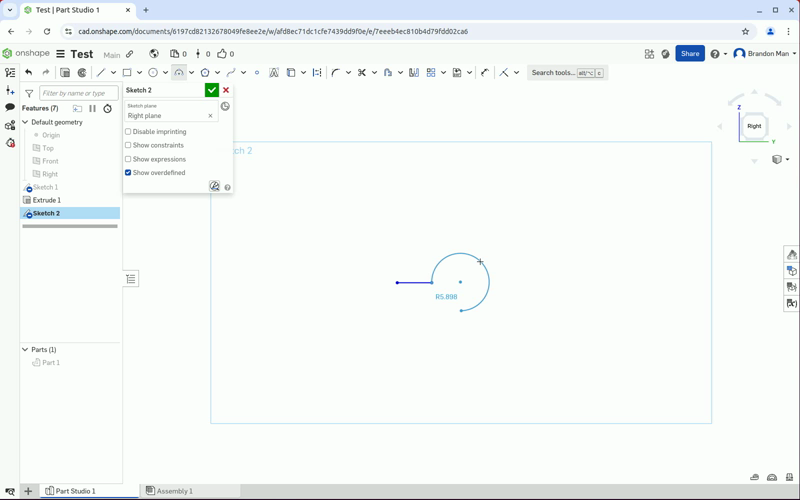
key(esc)
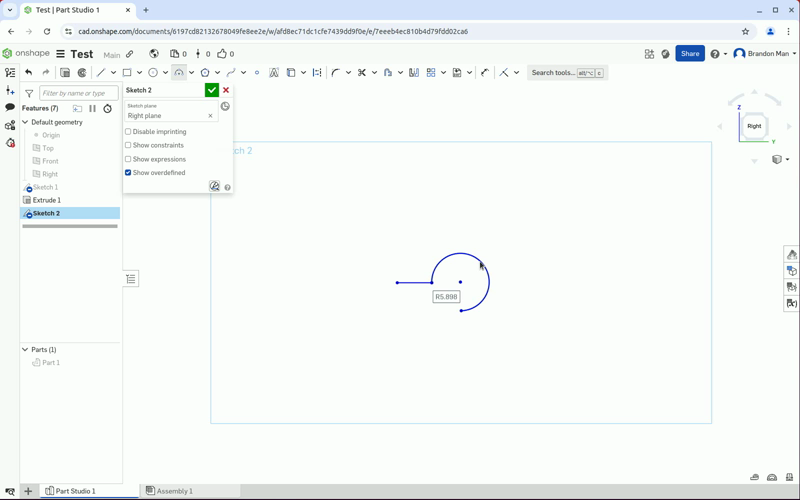
key(l)
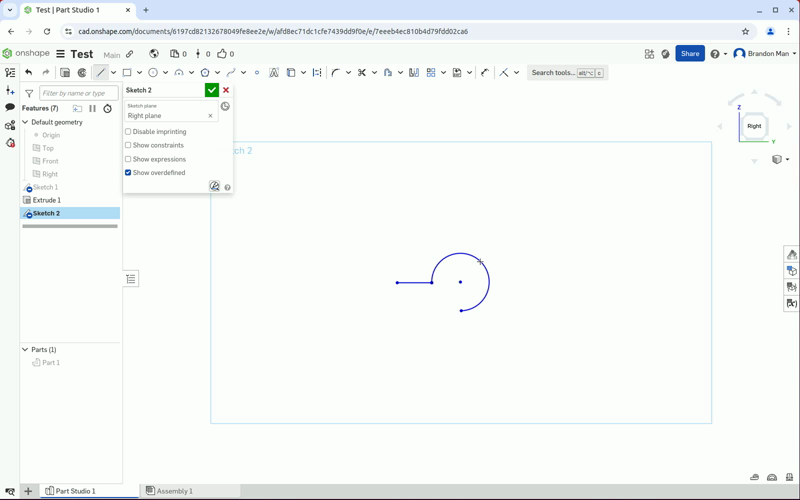
mouse_move(461, 310)
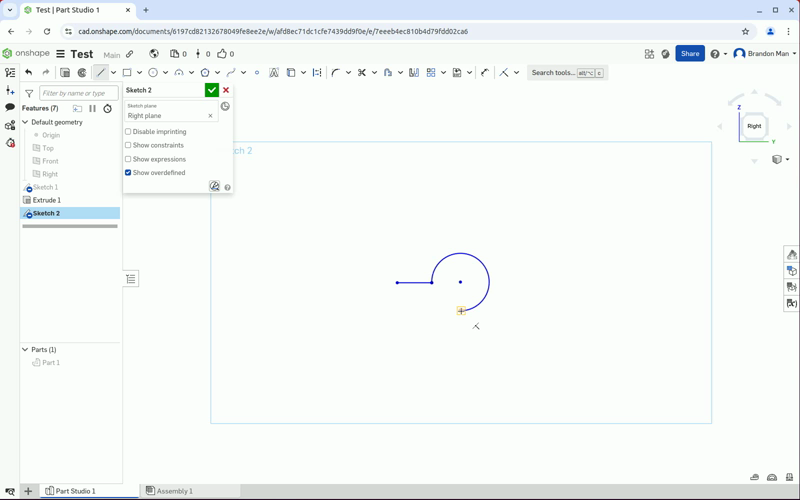
click(461, 310)
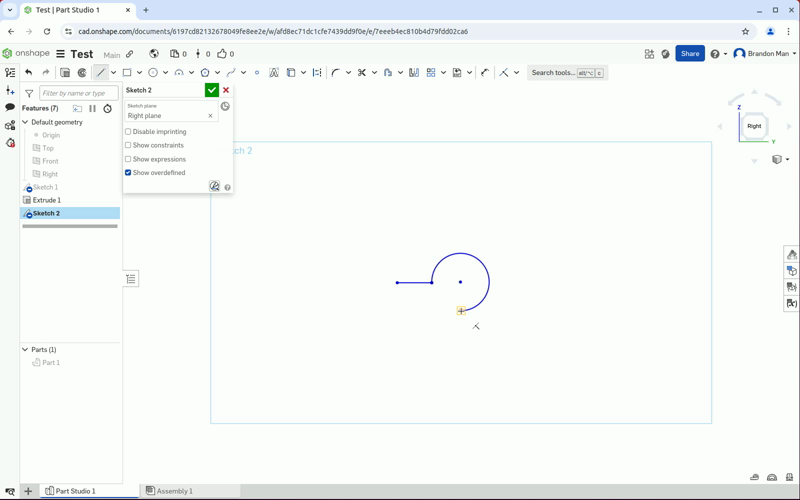
key_down(shift)
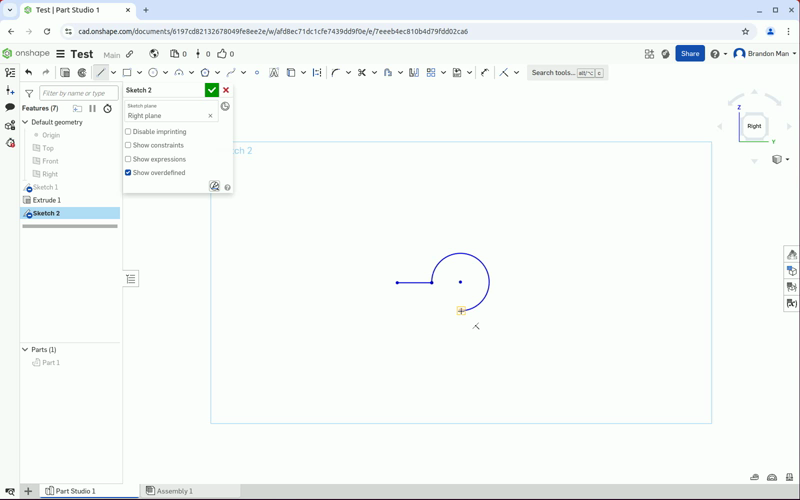
mouse_move(491, 310)
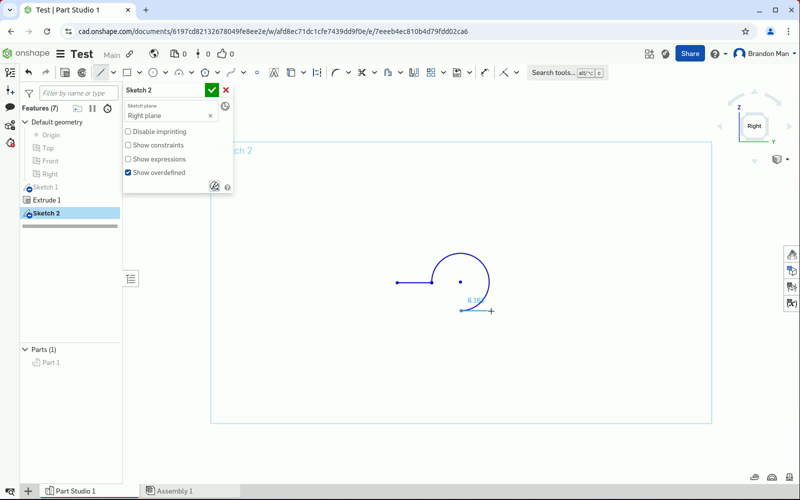
mouse_move(461, 366)
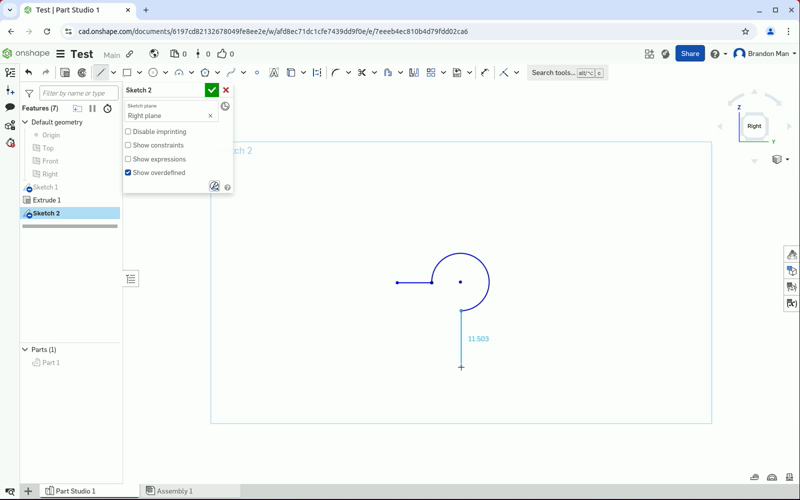
click(461, 366)
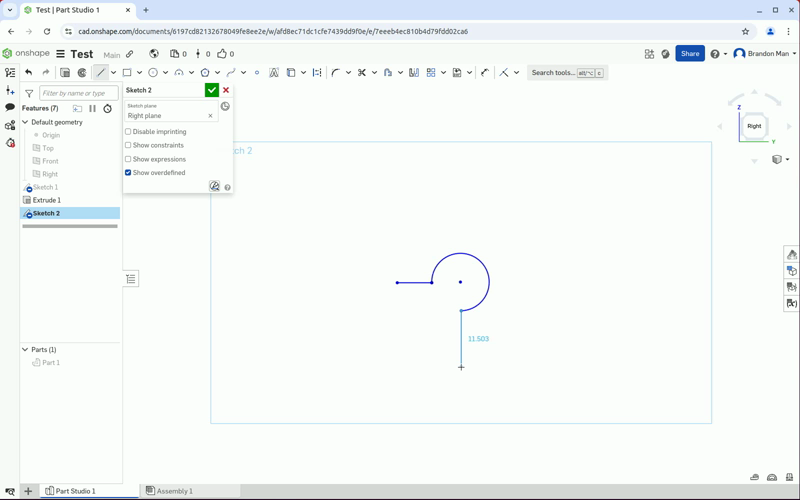
key_up(shift)
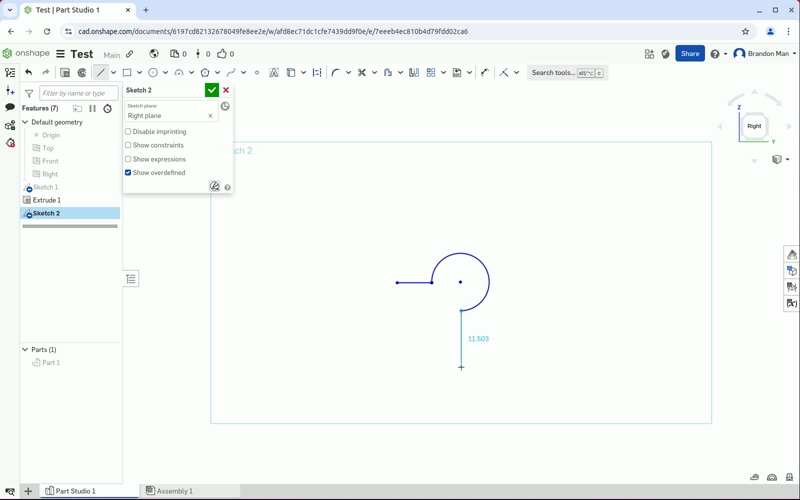
key(esc)
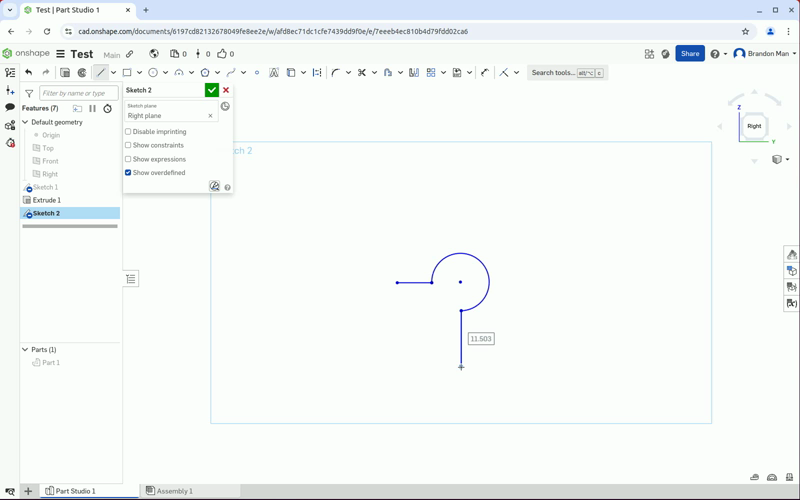
key(a)
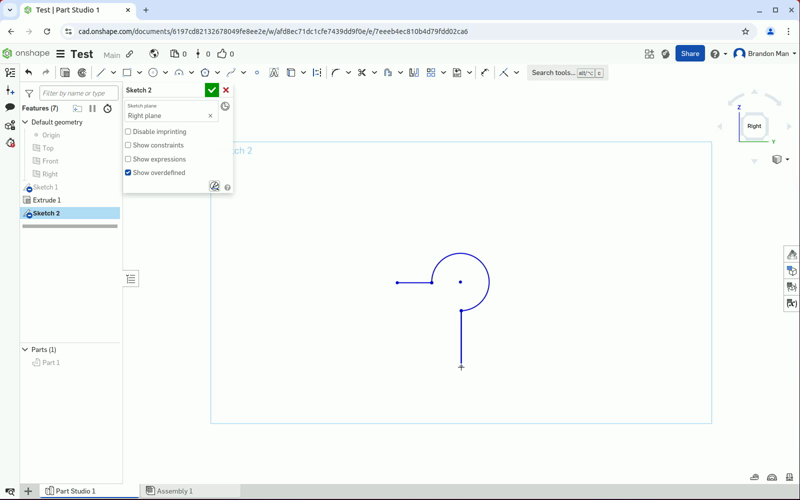
mouse_move(461, 366)
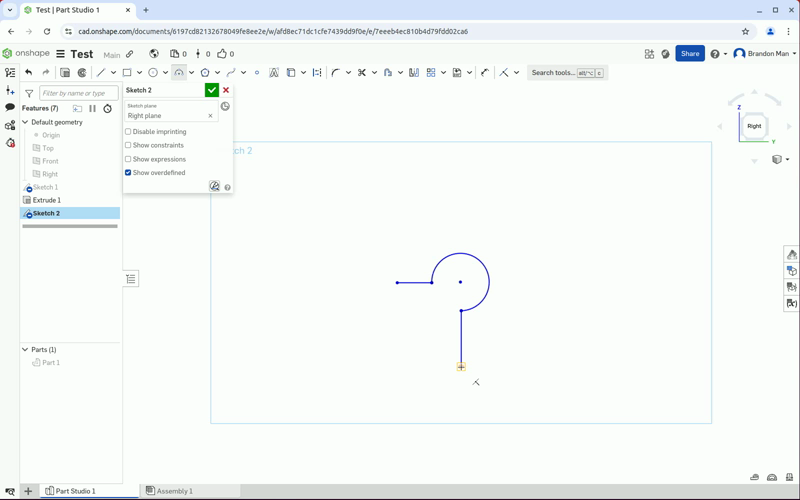
click(461, 366)
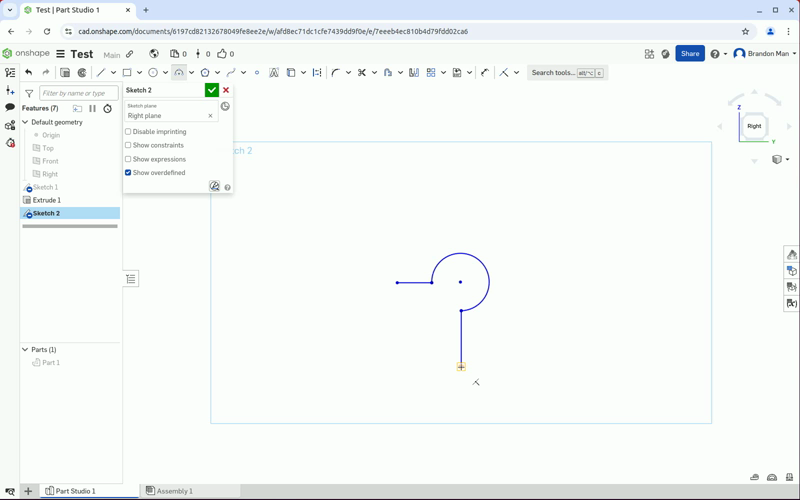
key_down(shift)
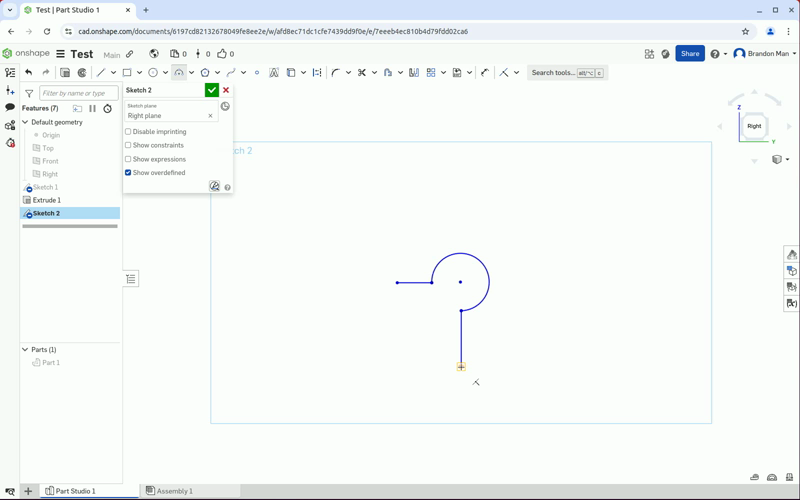
mouse_move(397, 227)
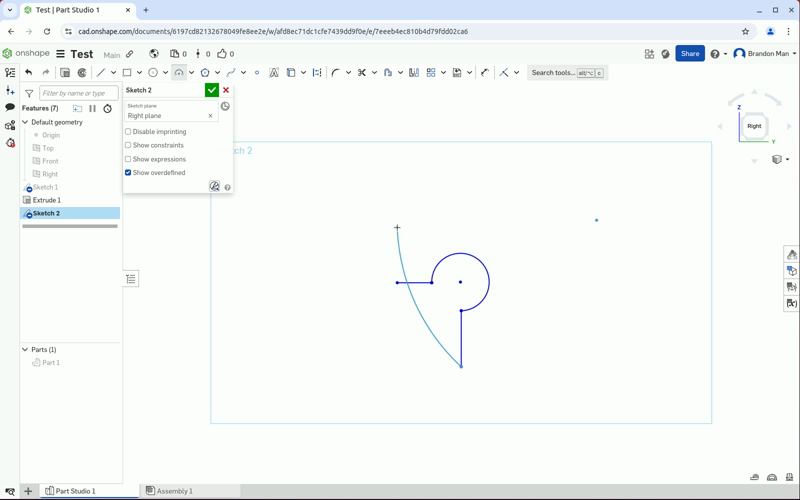
click(397, 227)
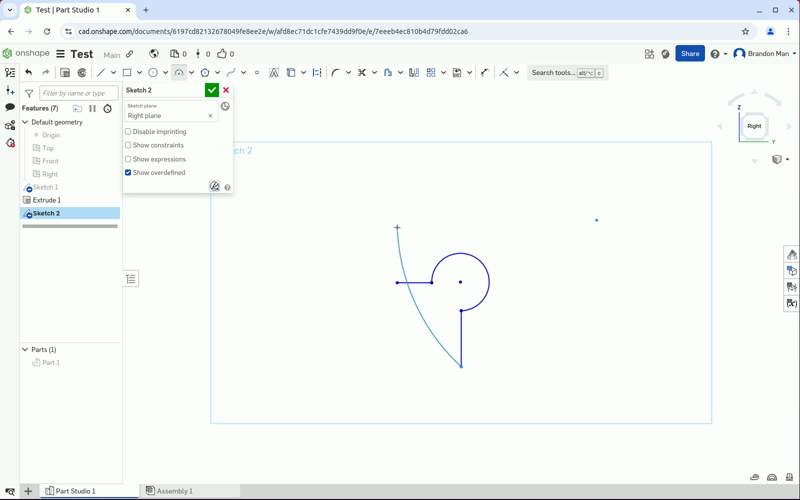
mouse_move(536, 248)
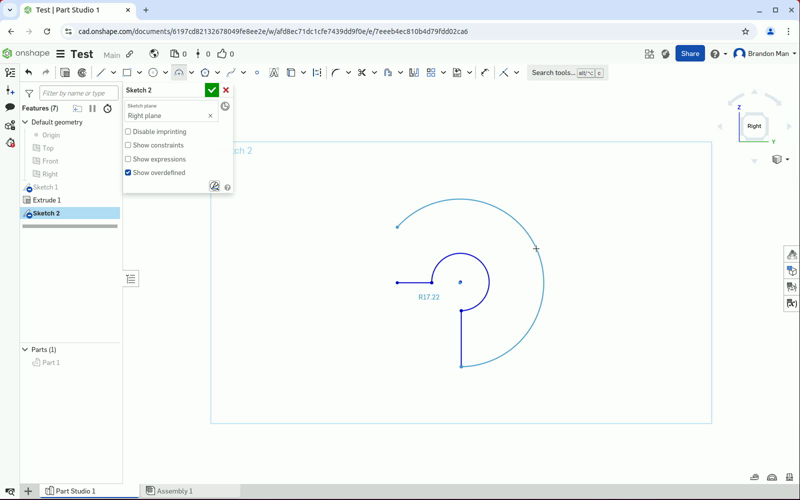
click(536, 248)
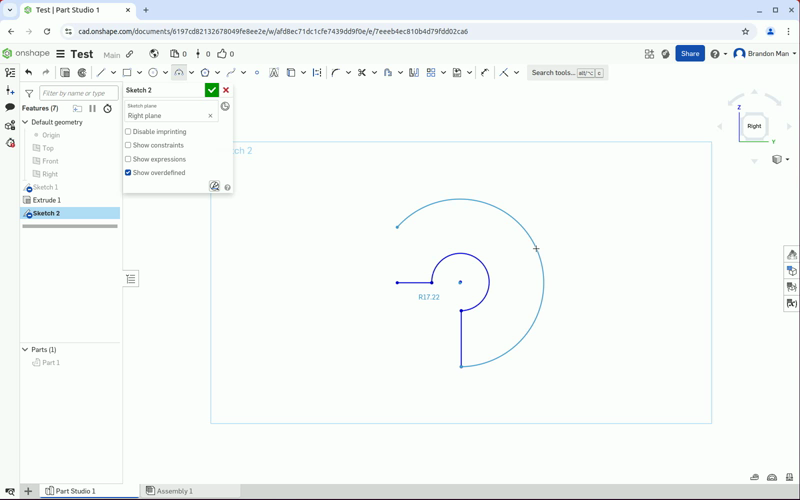
key_up(shift)
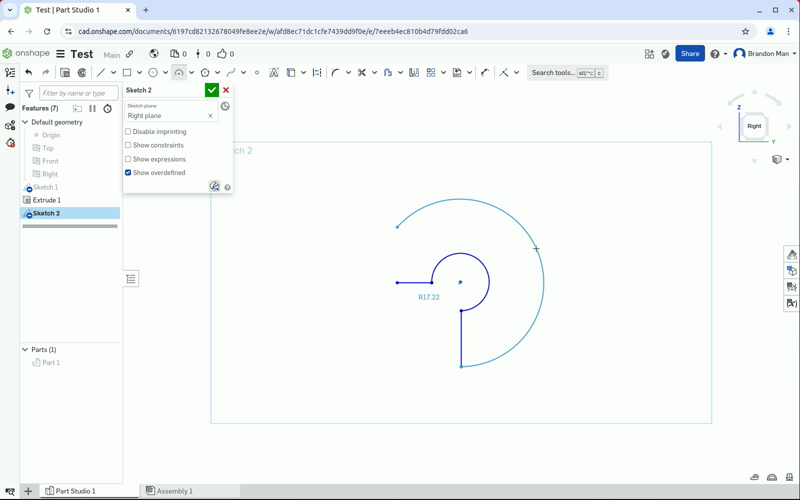
key(esc)
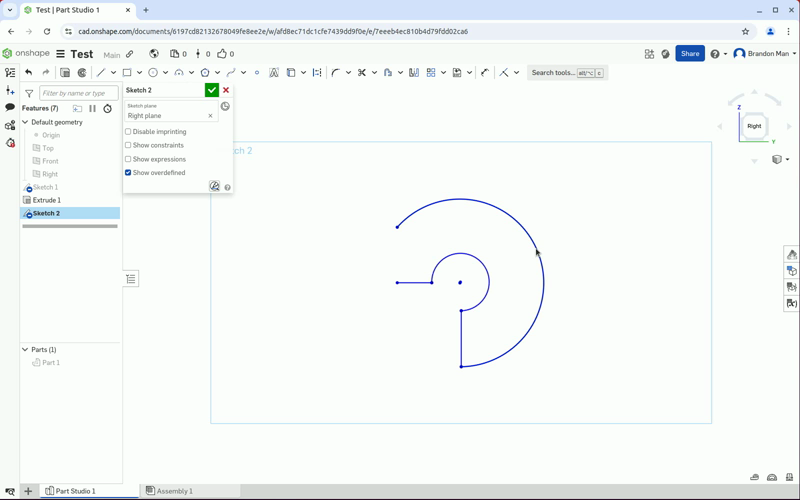
key(l)
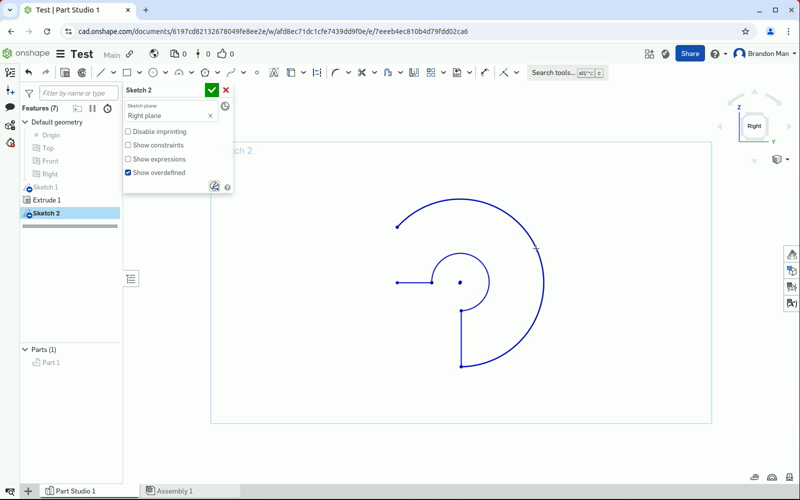
mouse_move(397, 227)
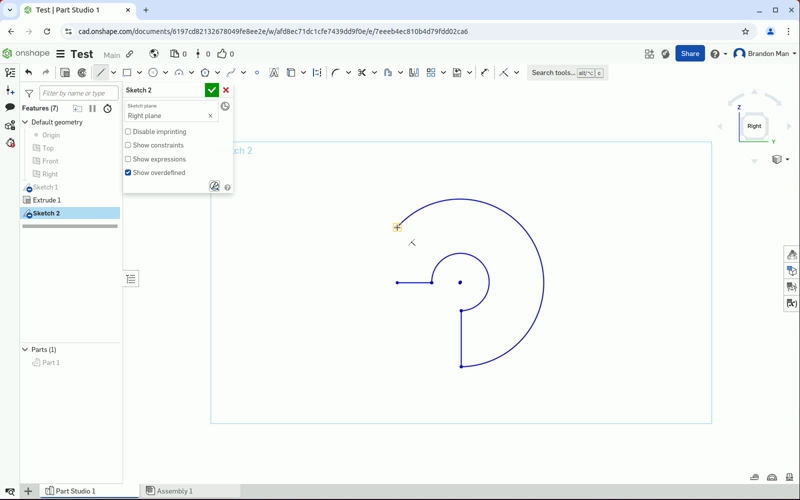
click(397, 227)
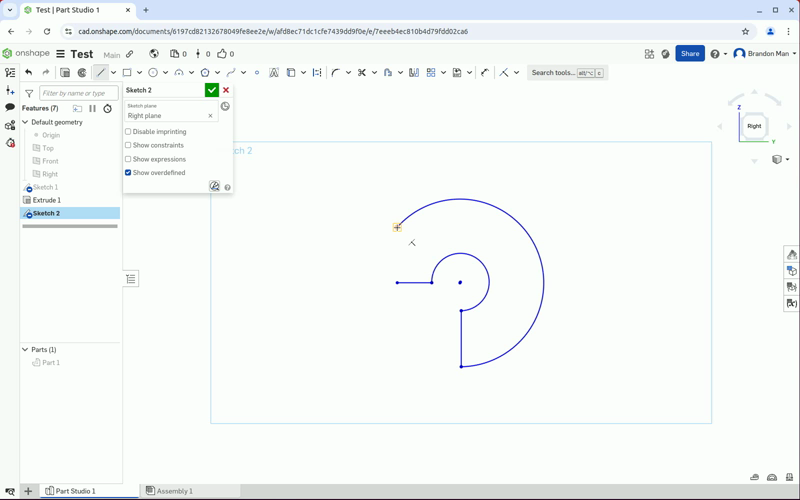
mouse_move(427, 227)
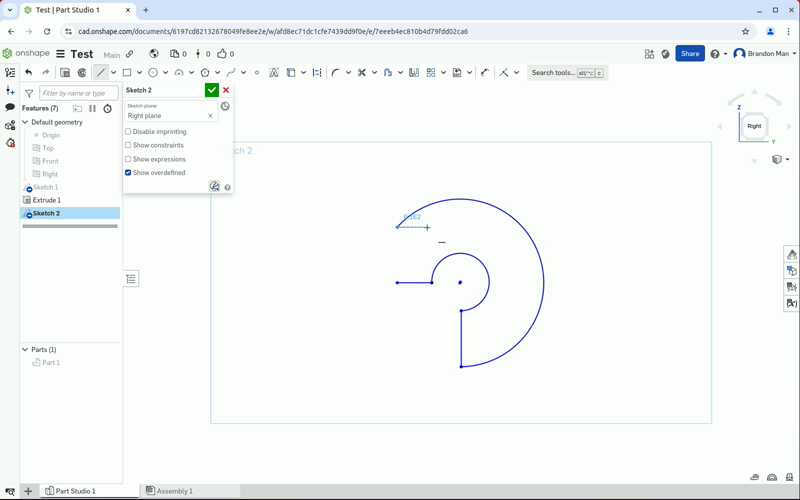
key_down(shift)
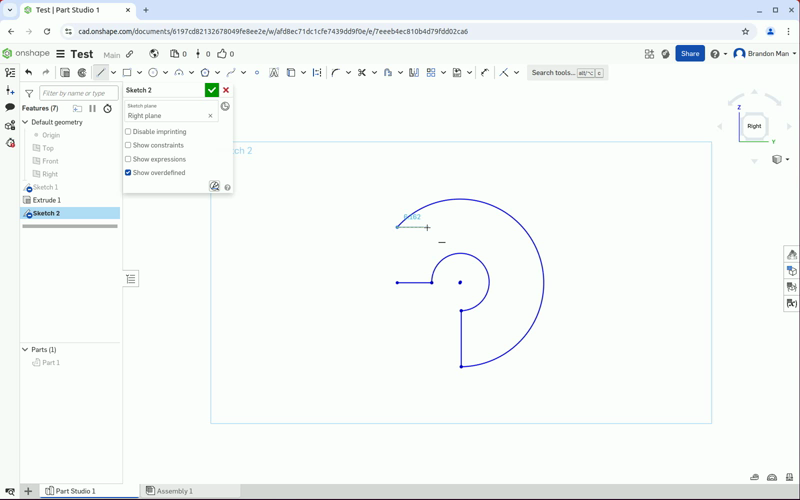
mouse_move(397, 282)
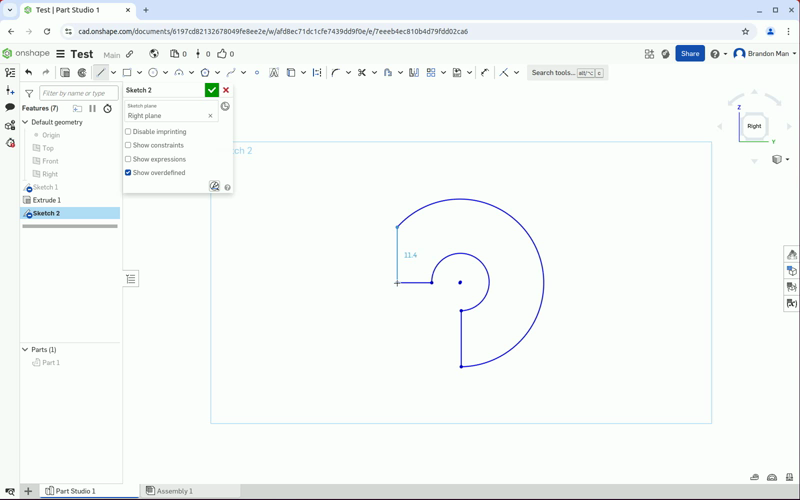
key_up(shift)
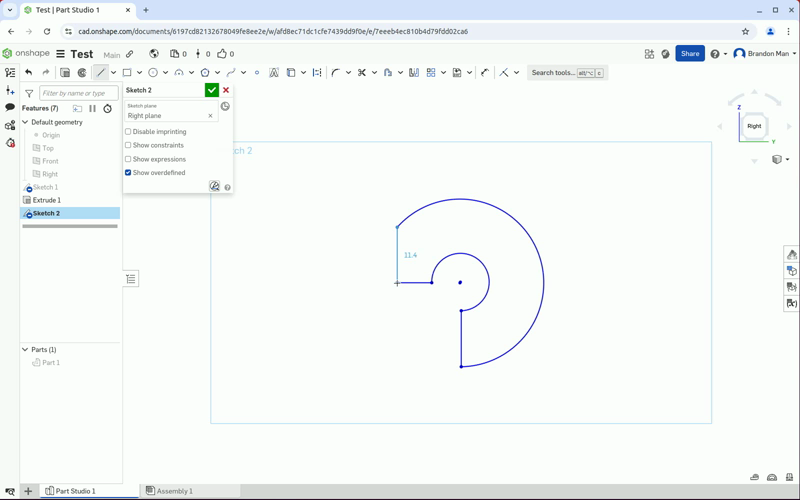
click(397, 282)
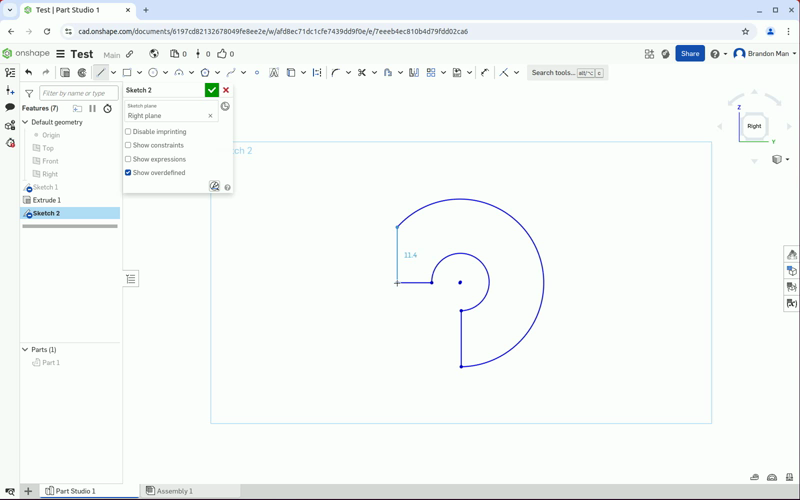
key(esc)
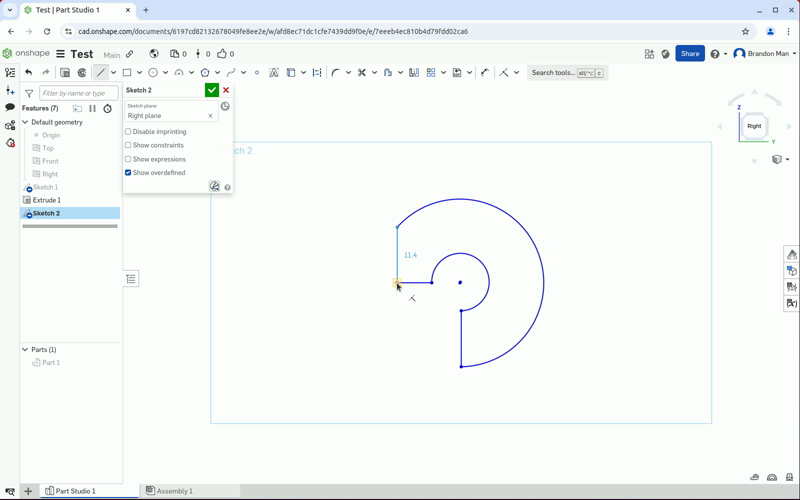
mouse_move(480, 213)
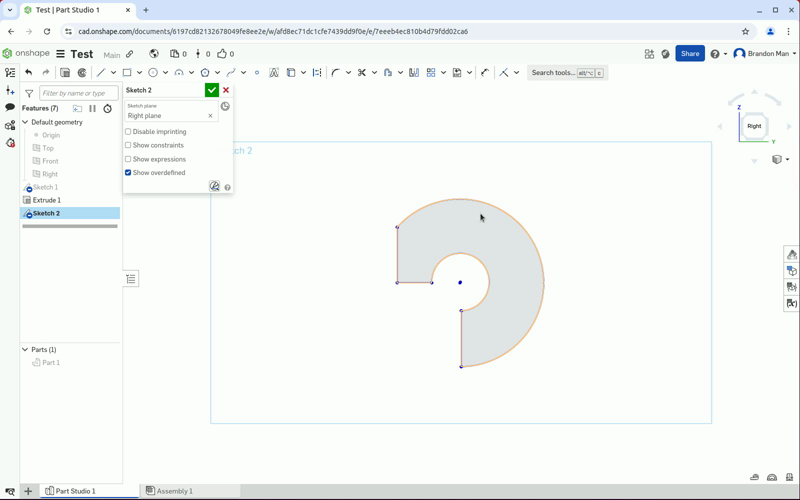
click(480, 213)
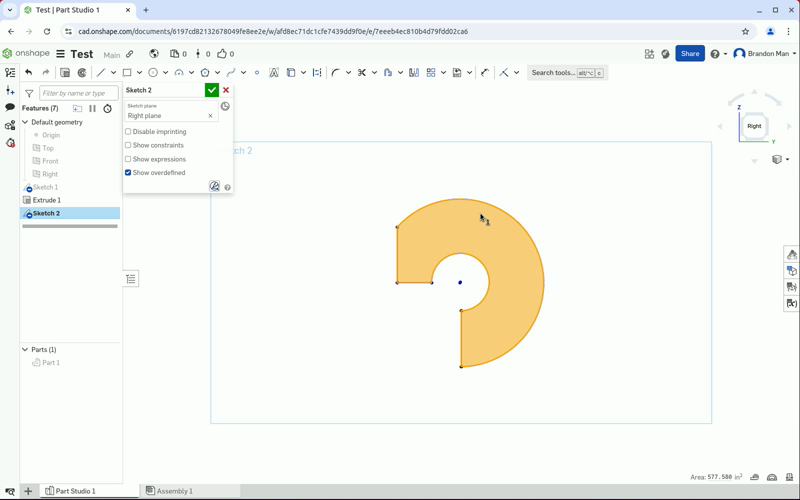
mouse_move(73, 352)
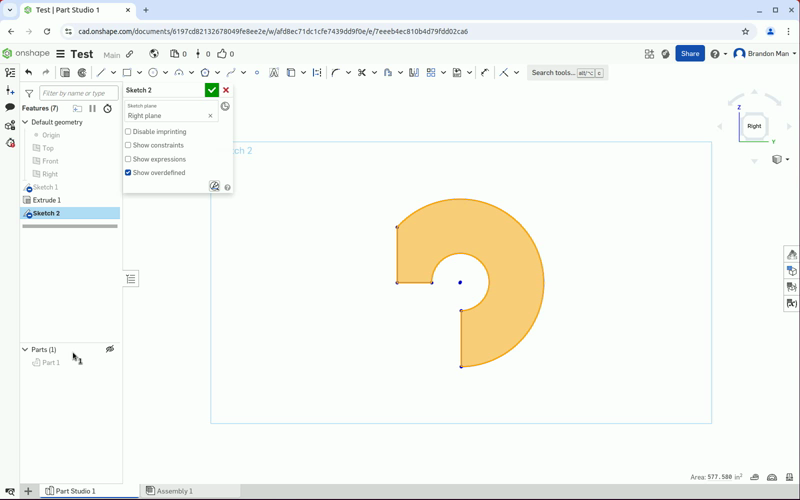
key(shift+y)
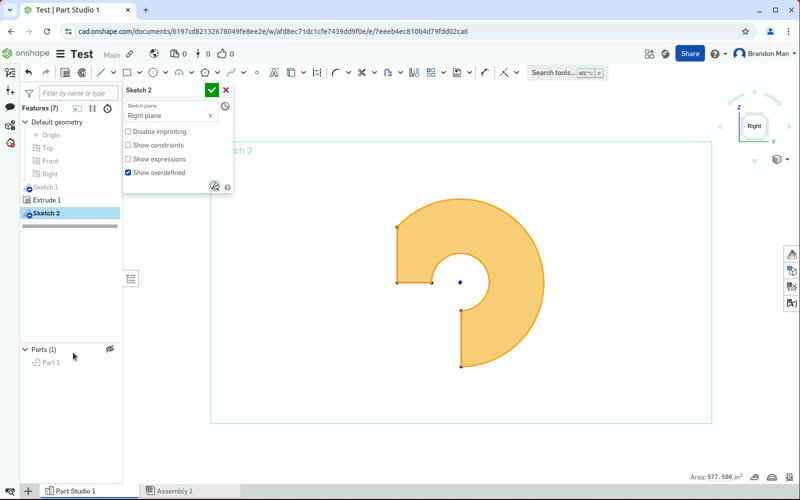
key(shift+e)
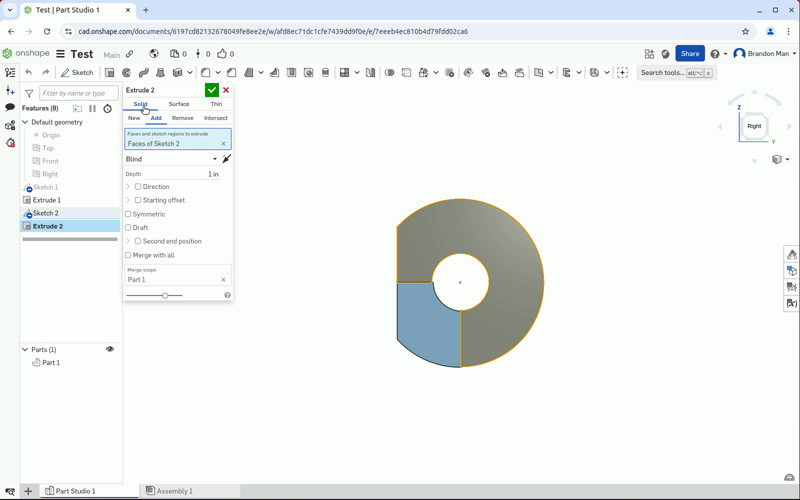
mouse_move(143, 106)
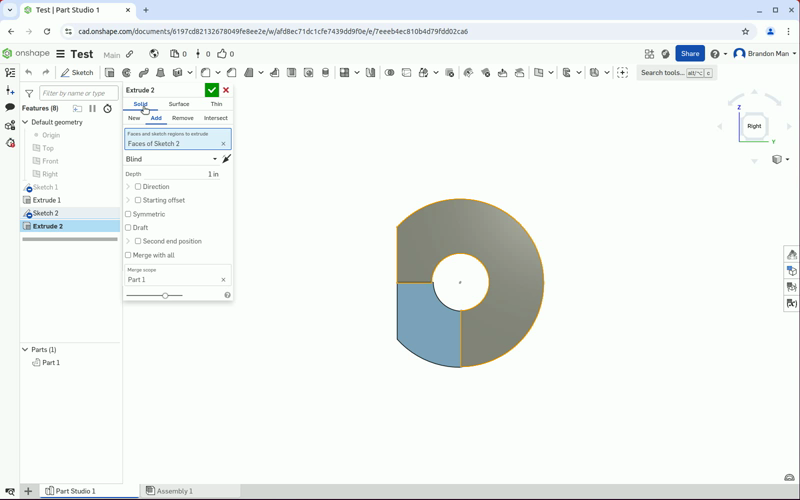
click(143, 106)
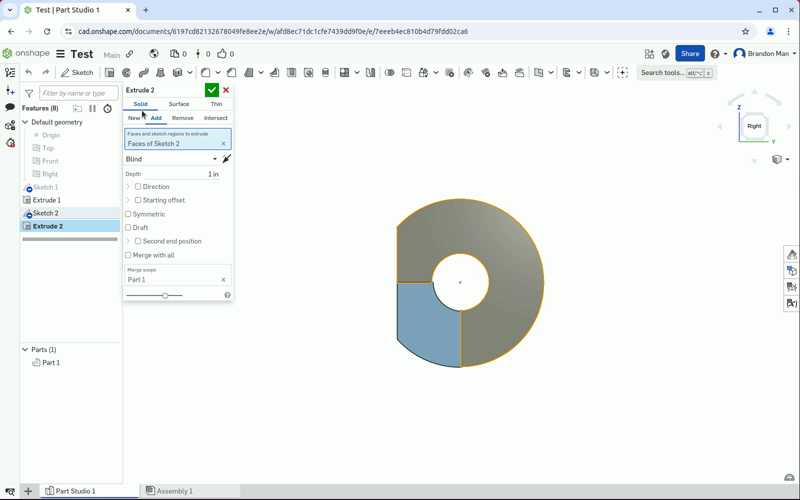
mouse_move(137, 120)
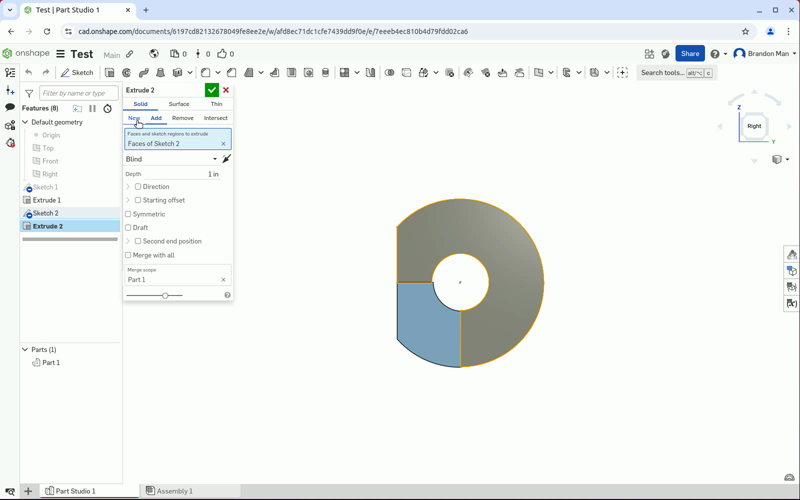
click(137, 120)
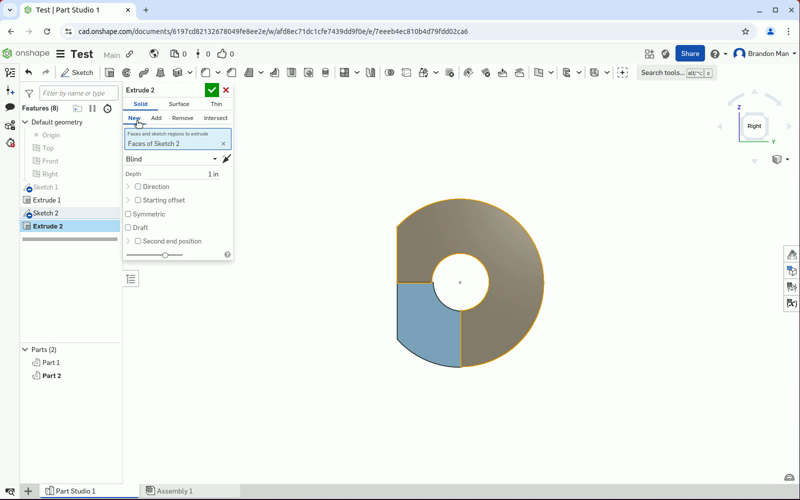
key(tab, 4)
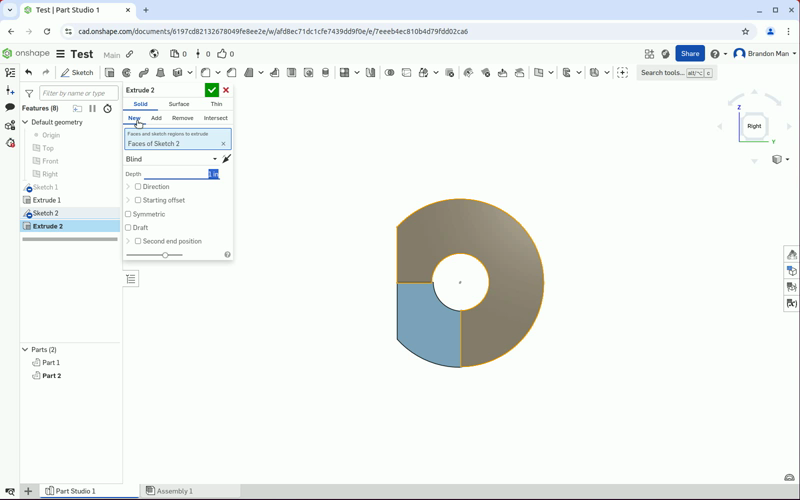
text(23.108)
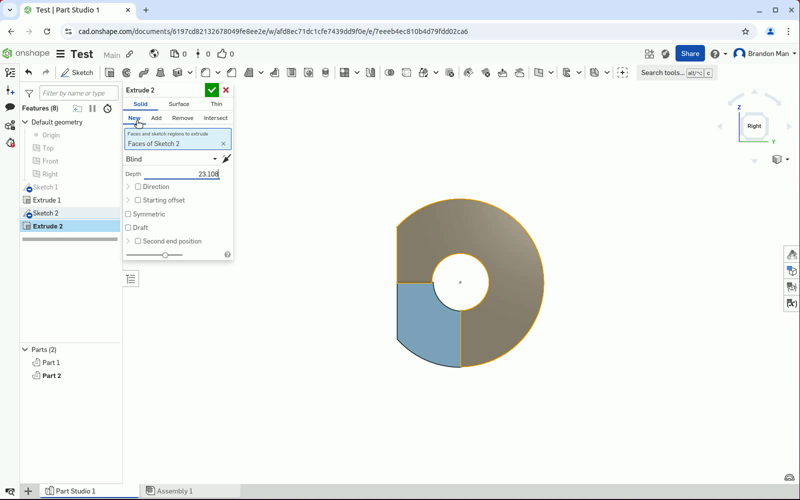
key(enter)
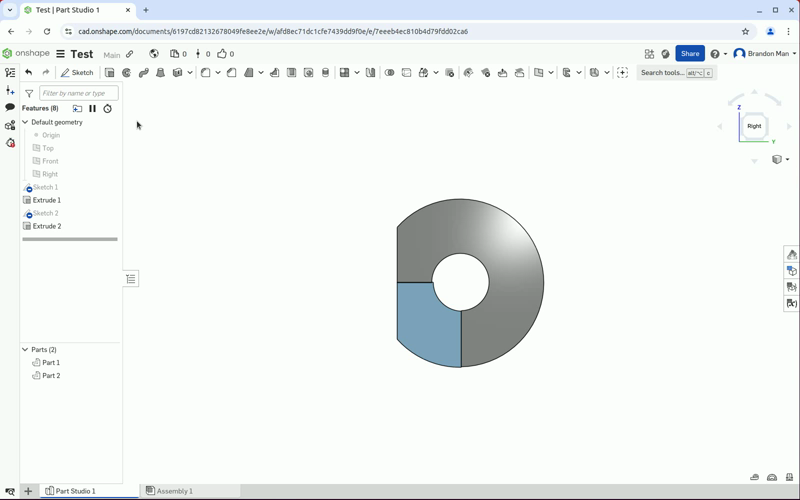
key(shift+h)
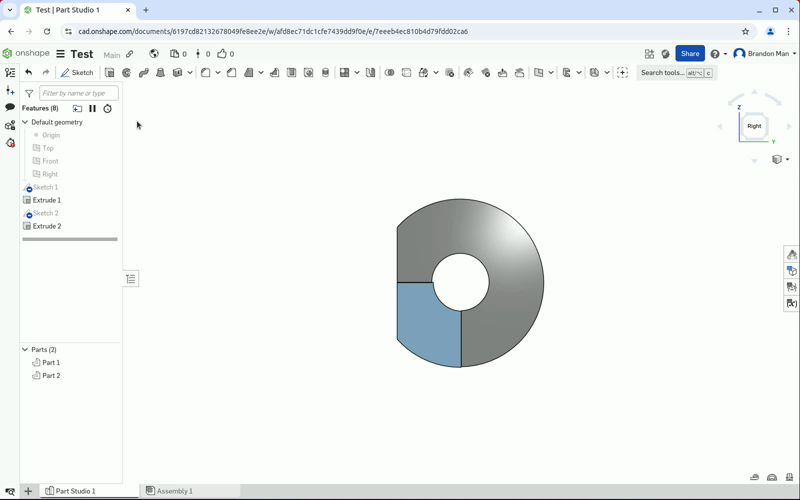
key(shift+h)
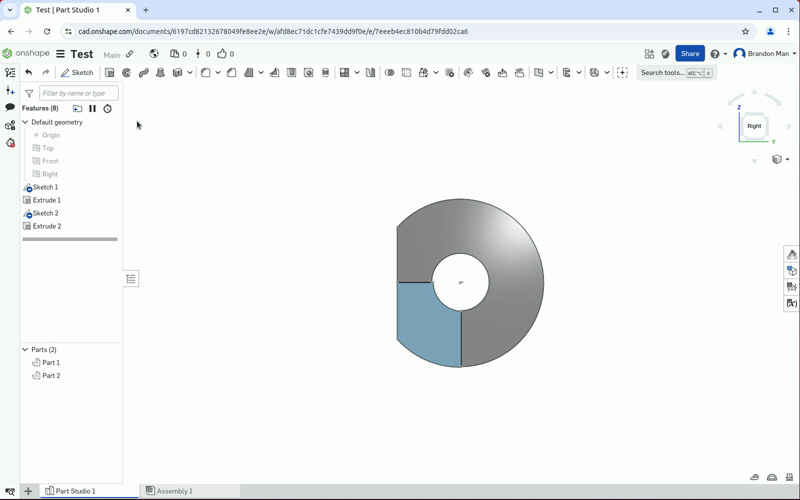
key(shift+7)
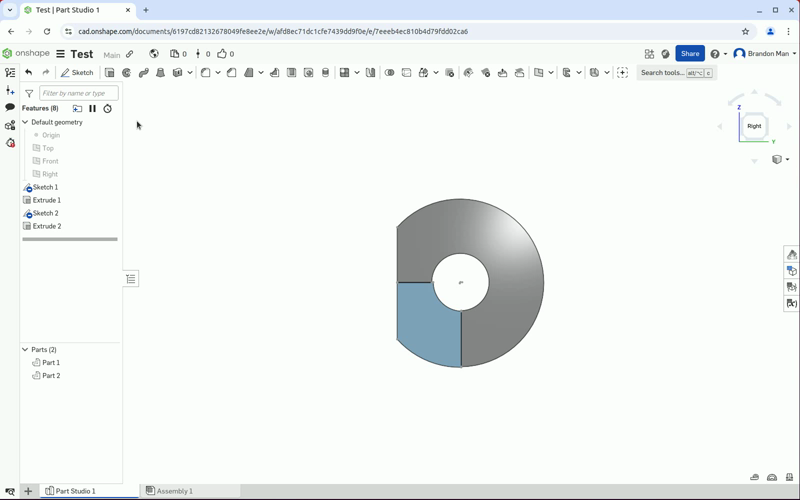
key(right, 2)
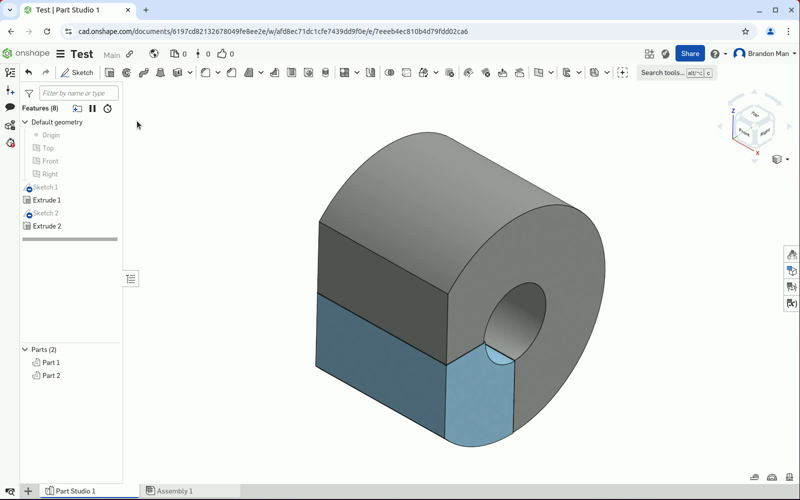
key(down, 2)
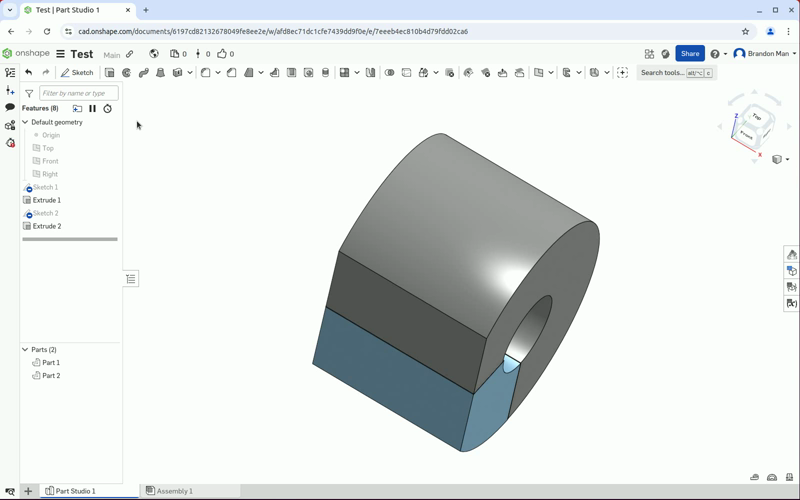
key(up, 2)
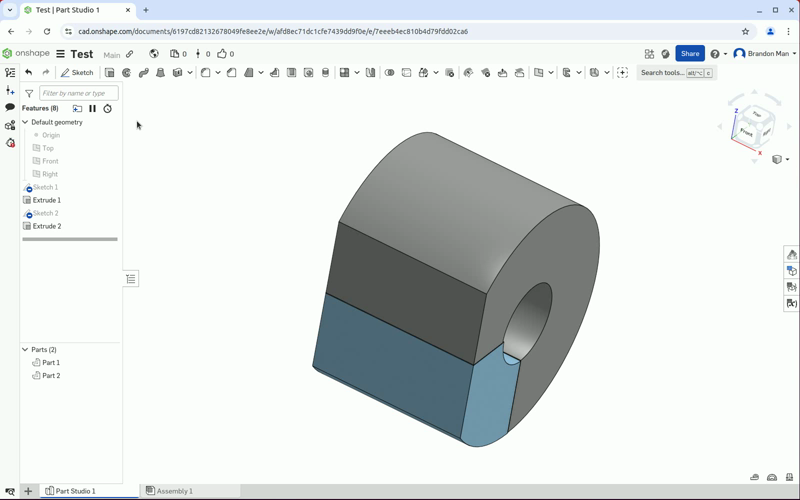
key(left, 2)
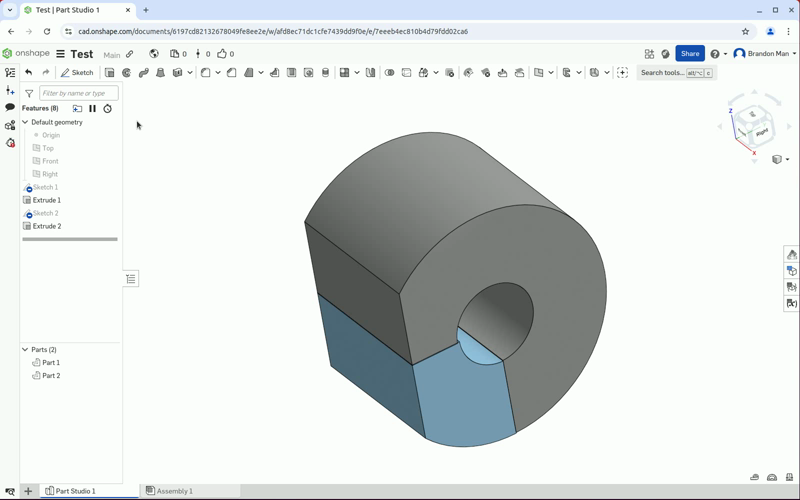
mouse_move(73, 189)
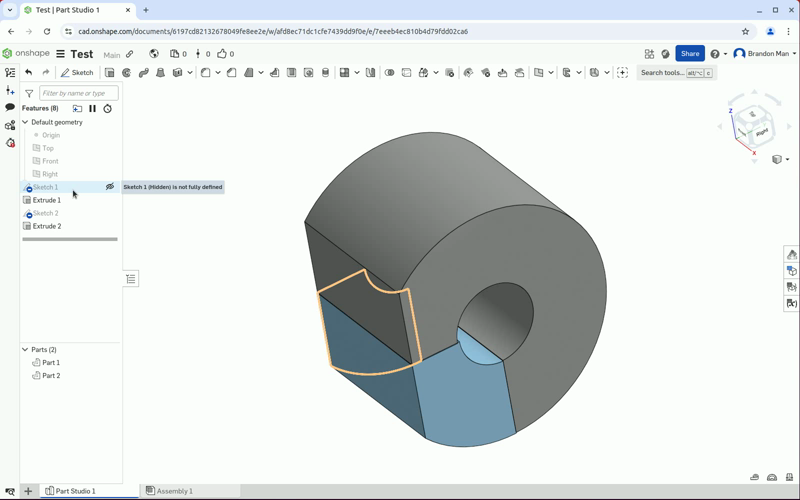
click(73, 189)